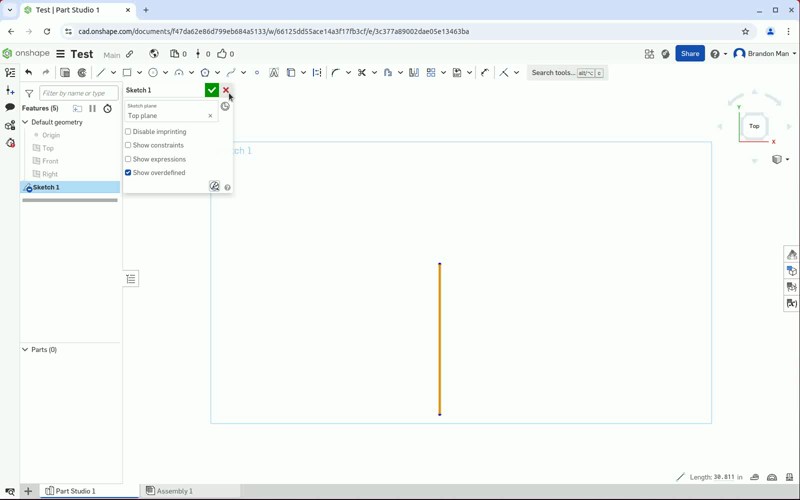
key(shift+h)
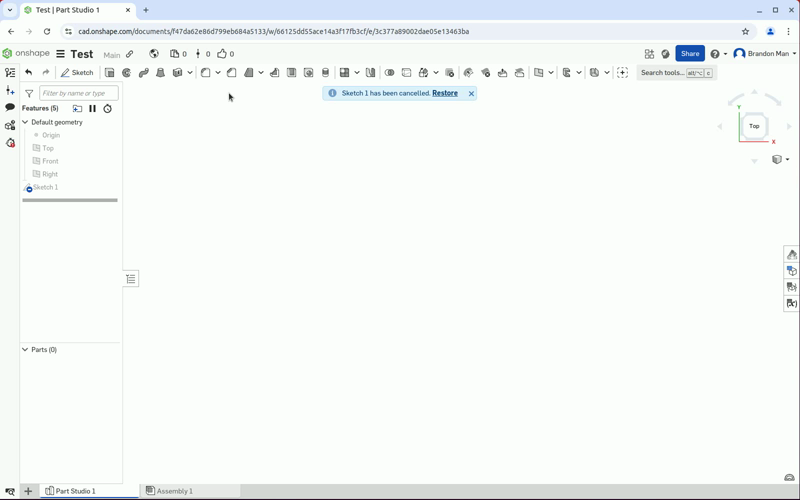
mouse_move(73, 352)
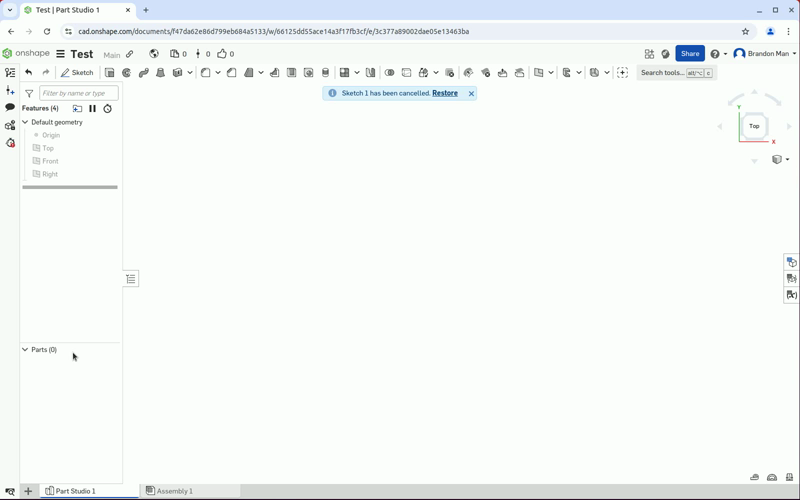
key(y)
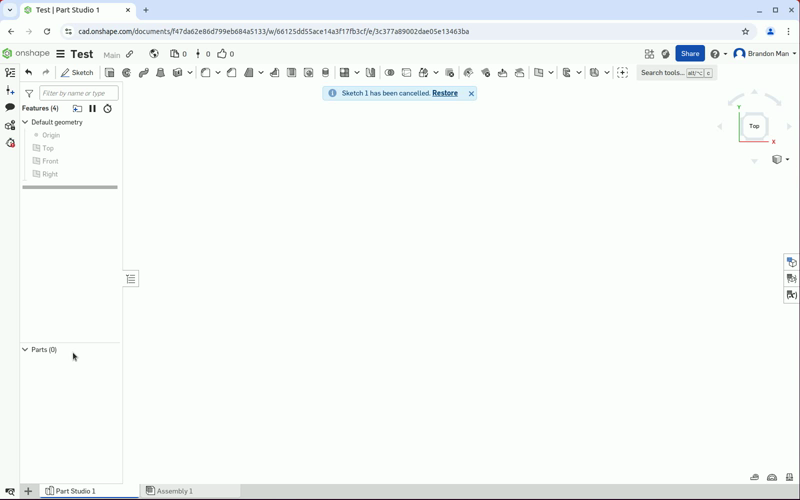
key(shift+p)
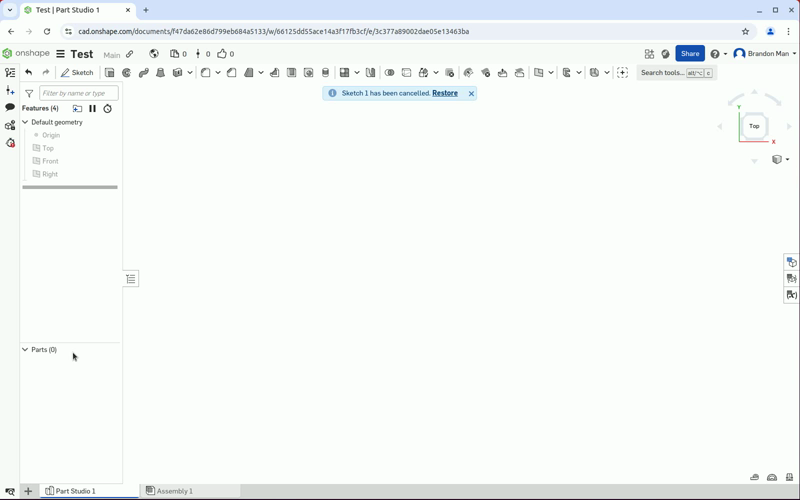
key(space)
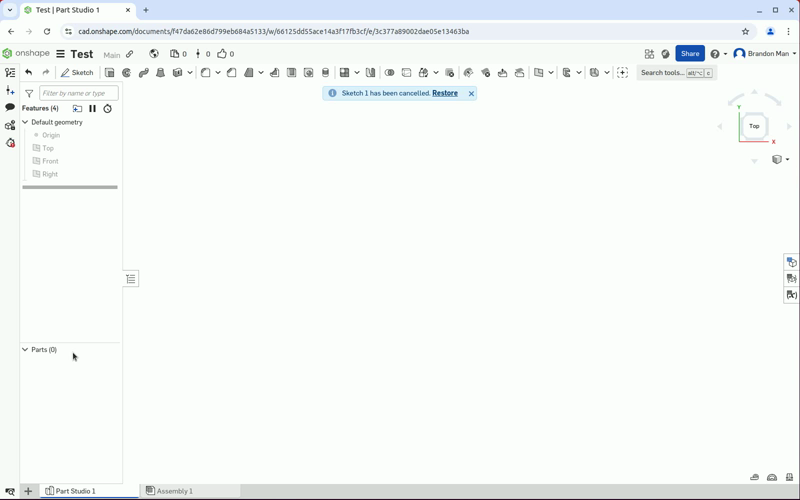
key_down(shift)
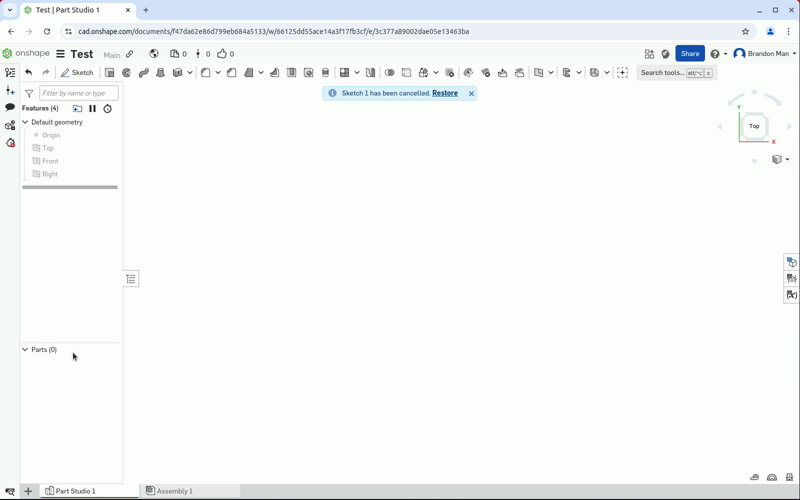
key(up)
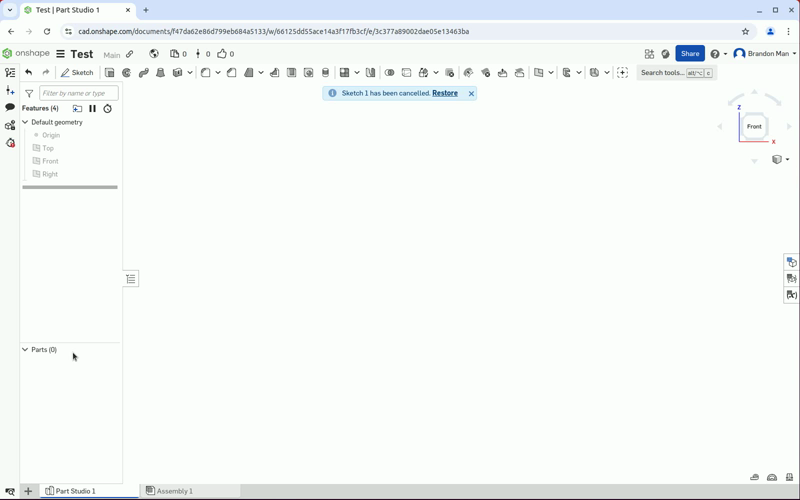
key_up(shift)
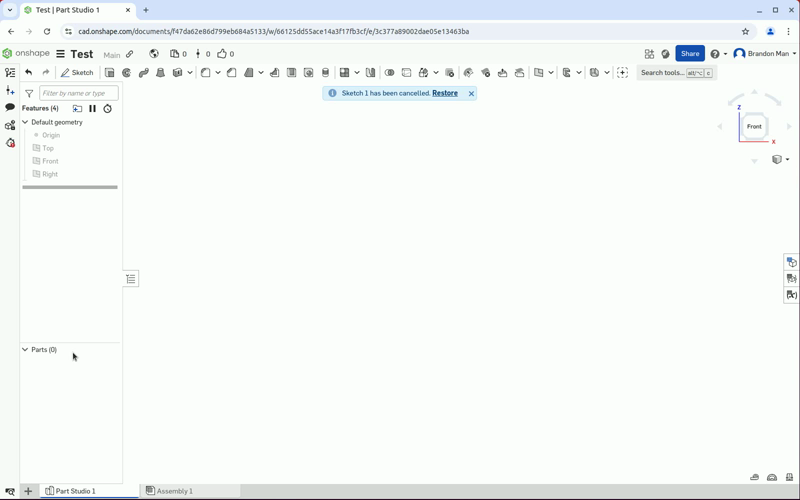
mouse_move(73, 352)
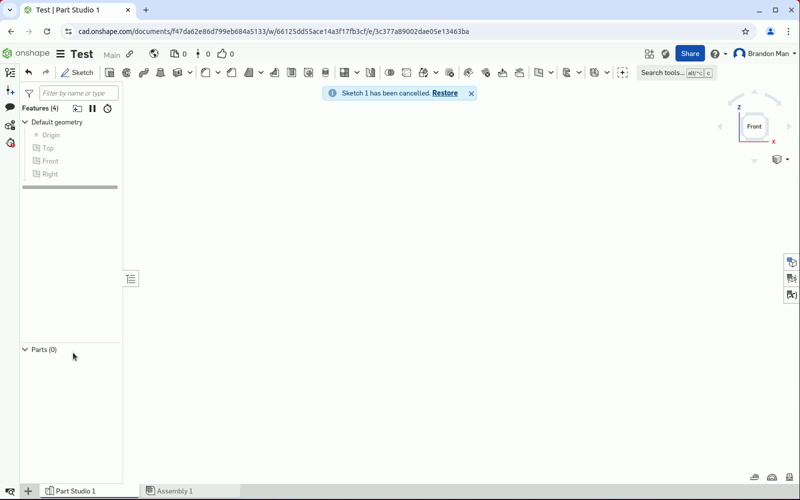
key(shift+y)
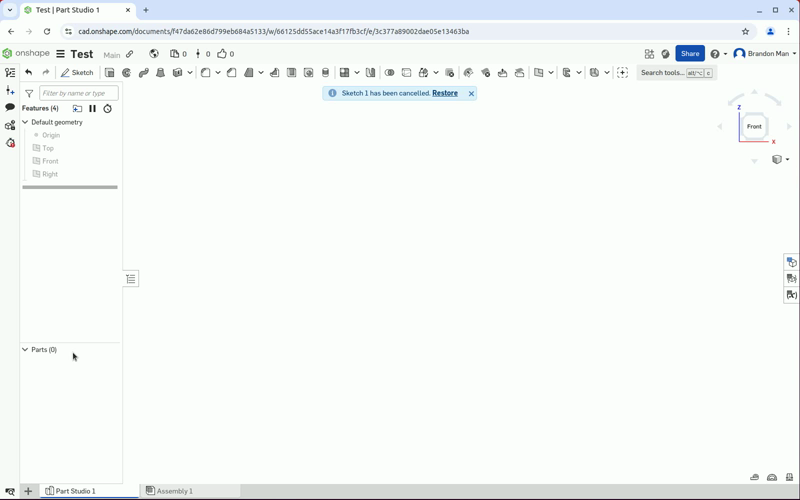
key(shift+s)
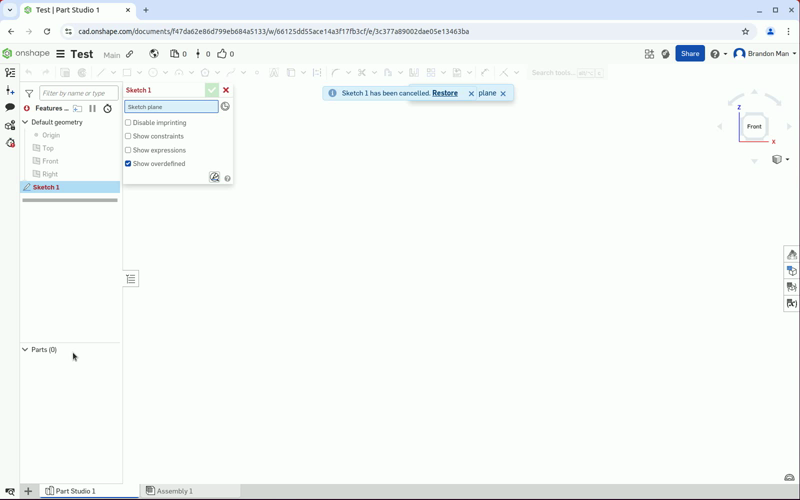
mouse_move(73, 163)
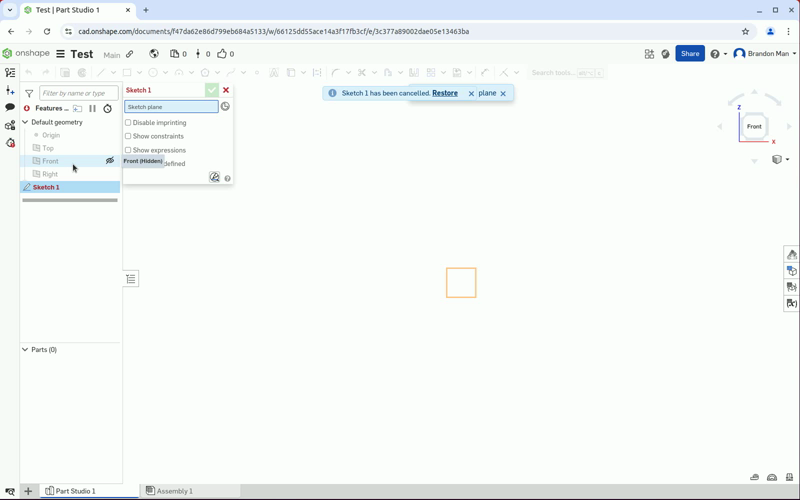
click(73, 163)
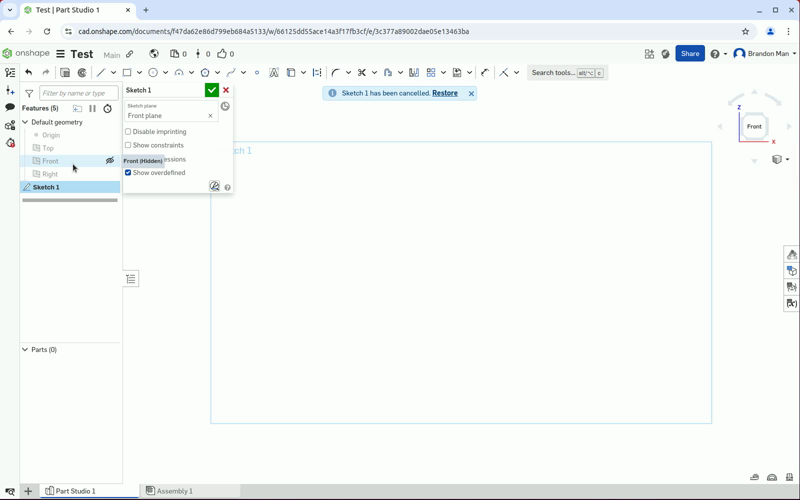
mouse_move(73, 352)
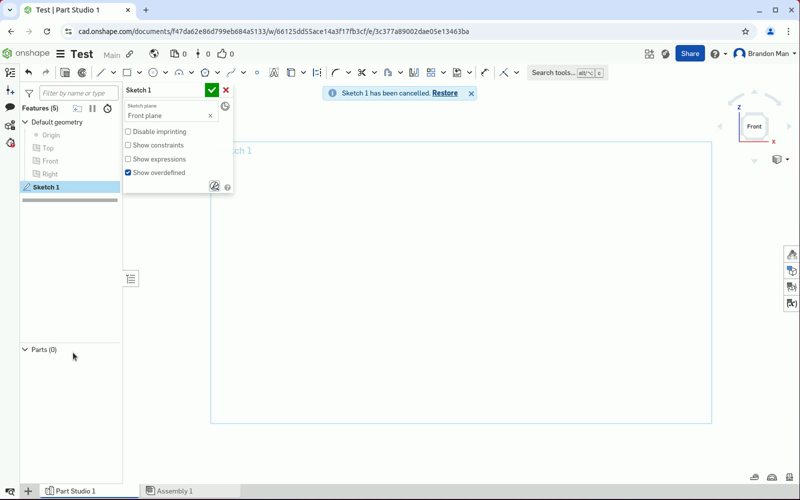
key(y)
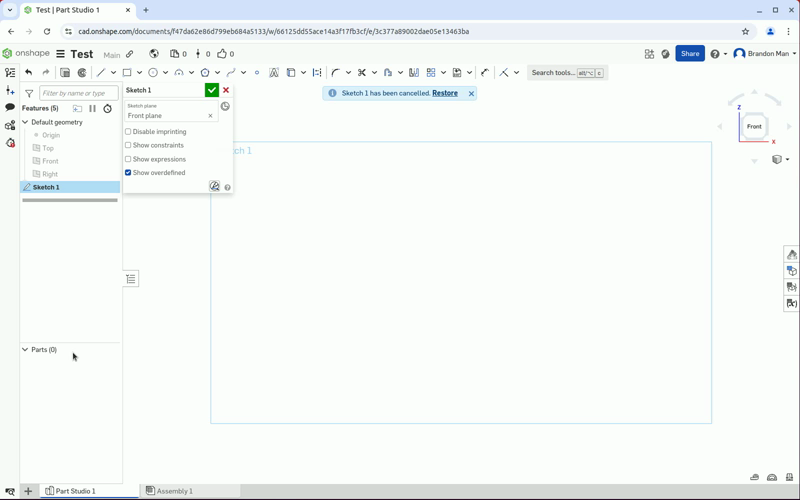
key(l)
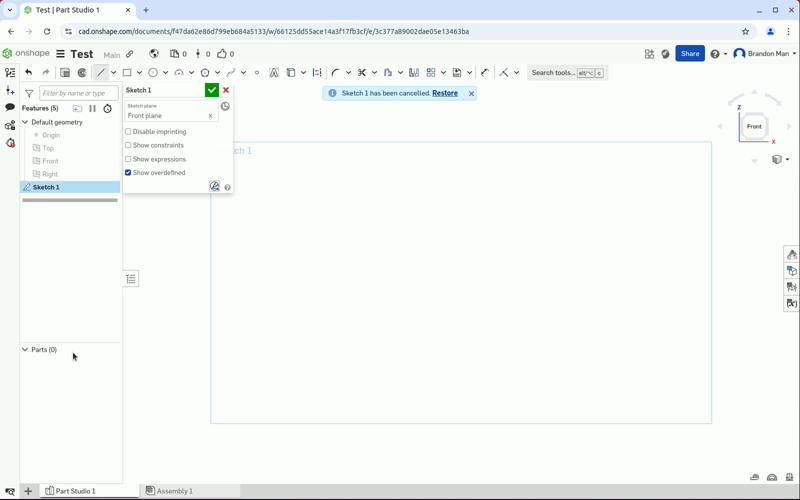
key_down(shift)
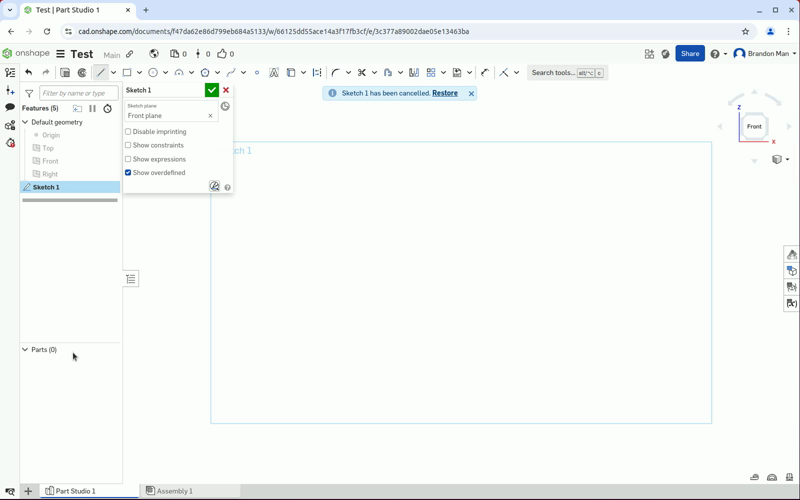
mouse_move(404, 282)
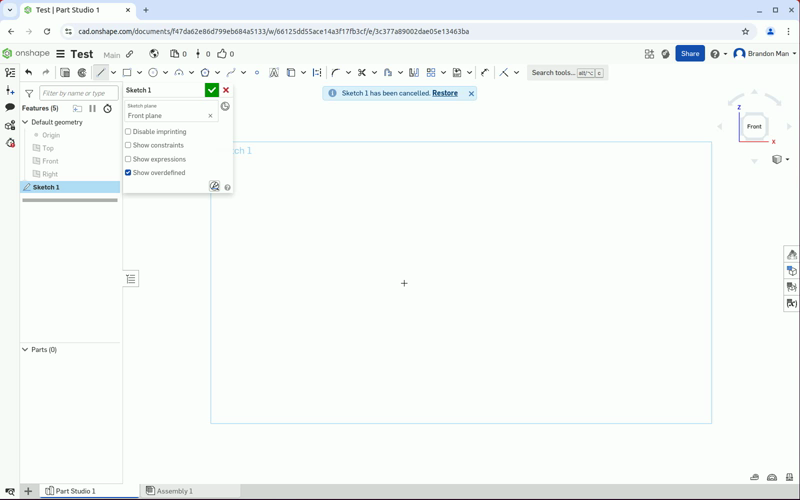
click(404, 282)
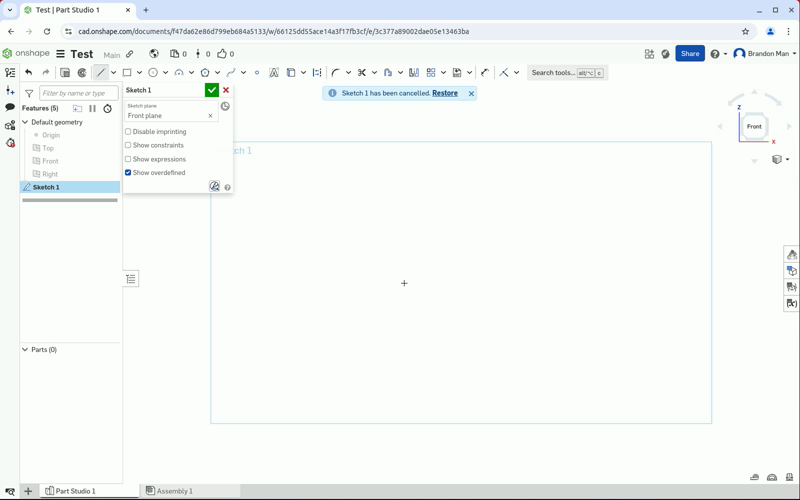
key_up(shift)
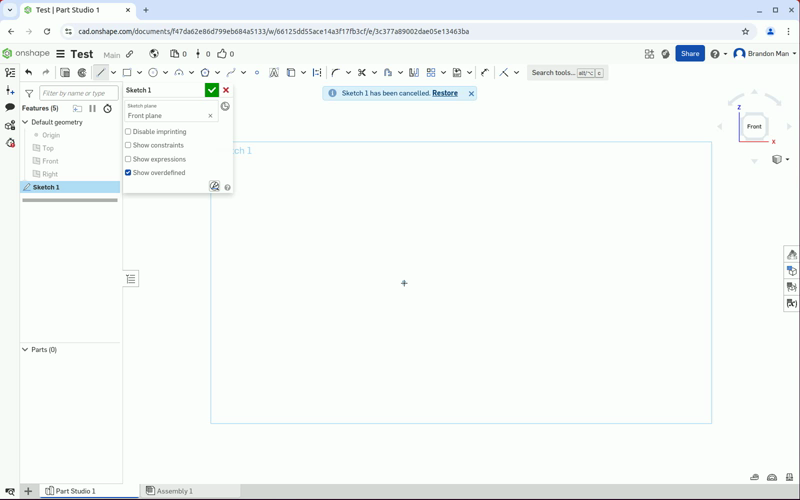
key_down(shift)
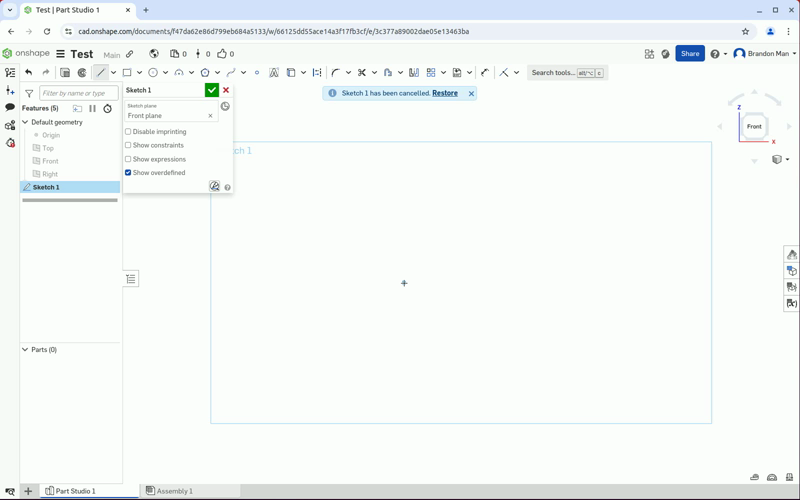
mouse_move(434, 282)
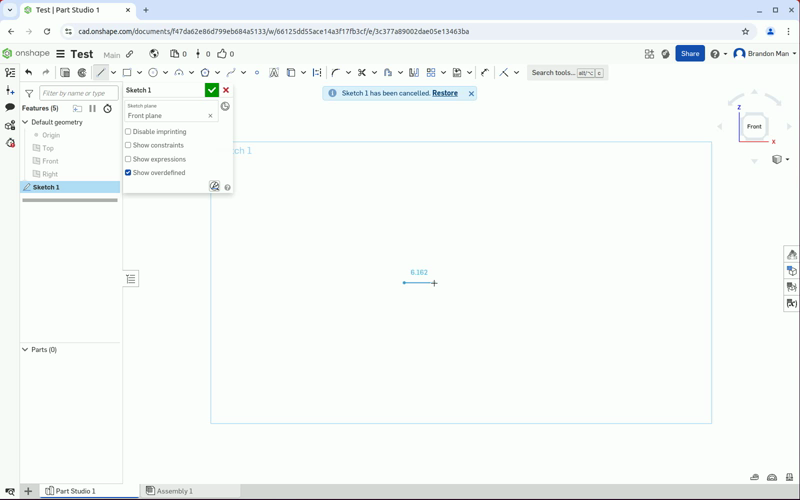
mouse_move(460, 282)
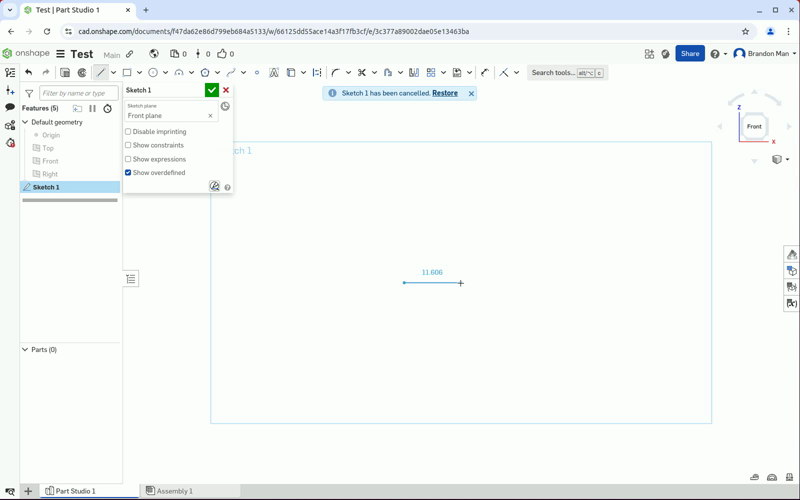
click(460, 282)
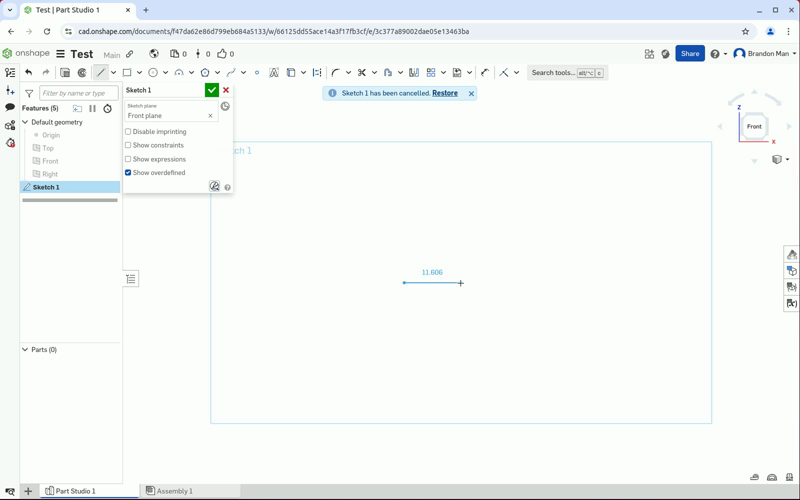
key_up(shift)
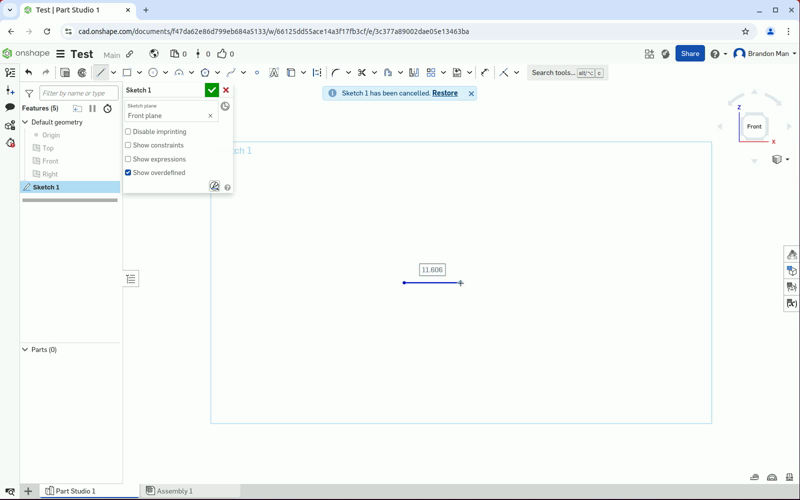
key_down(shift)
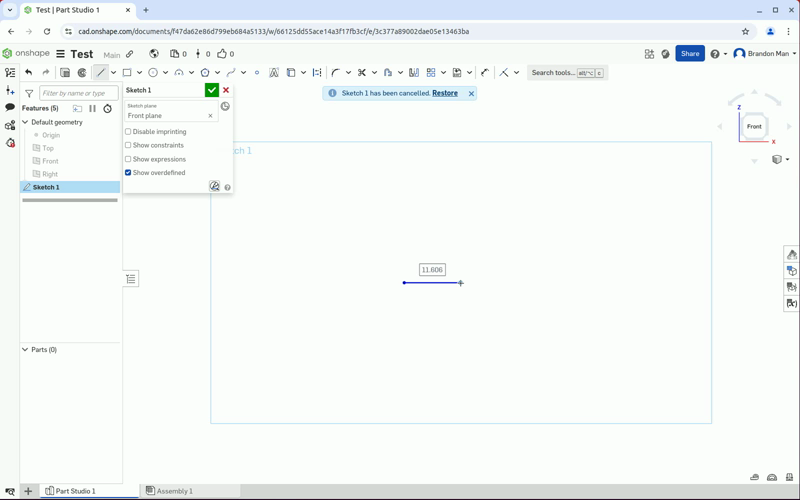
mouse_move(460, 174)
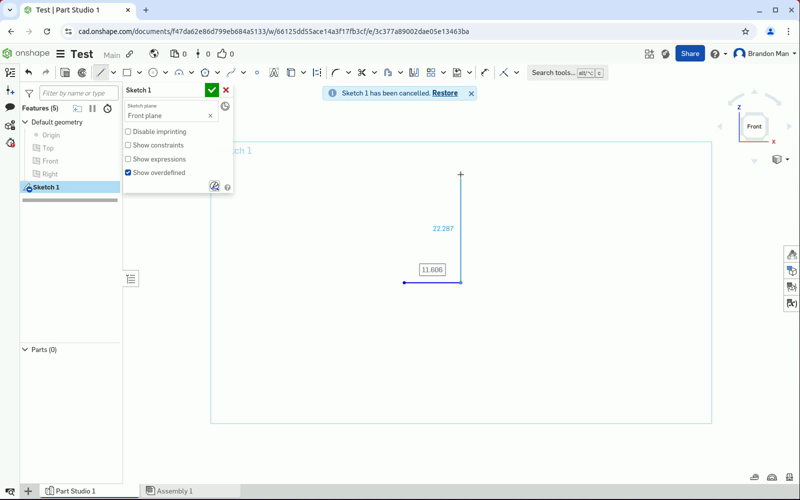
click(460, 174)
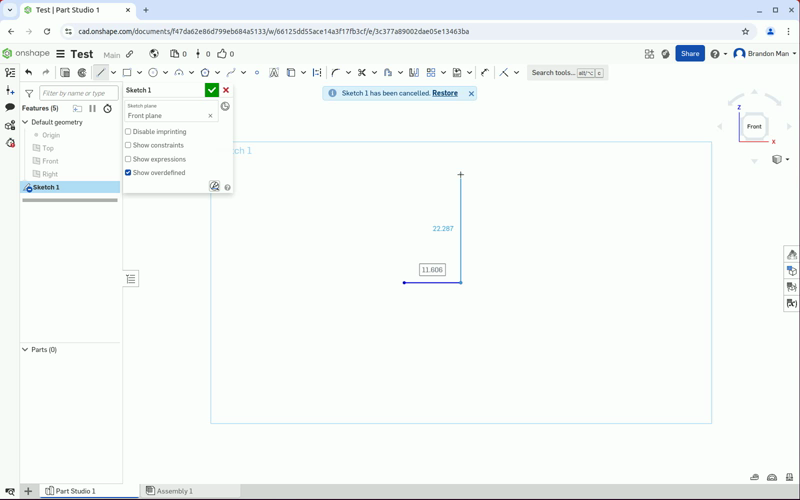
key_up(shift)
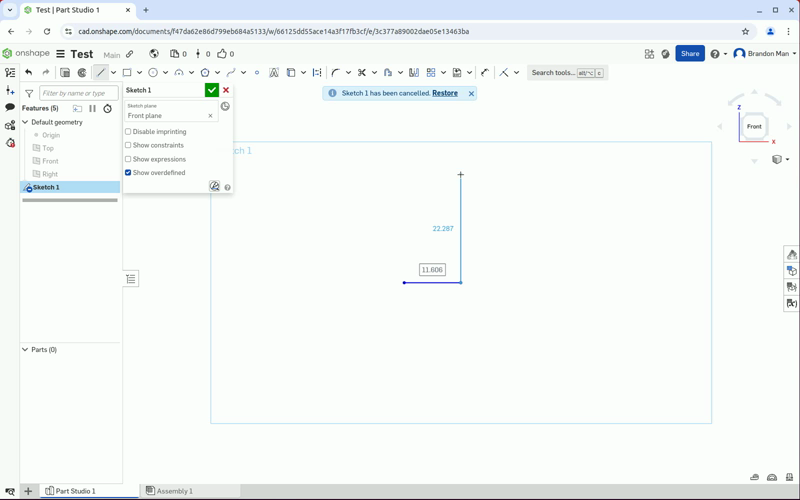
key_down(shift)
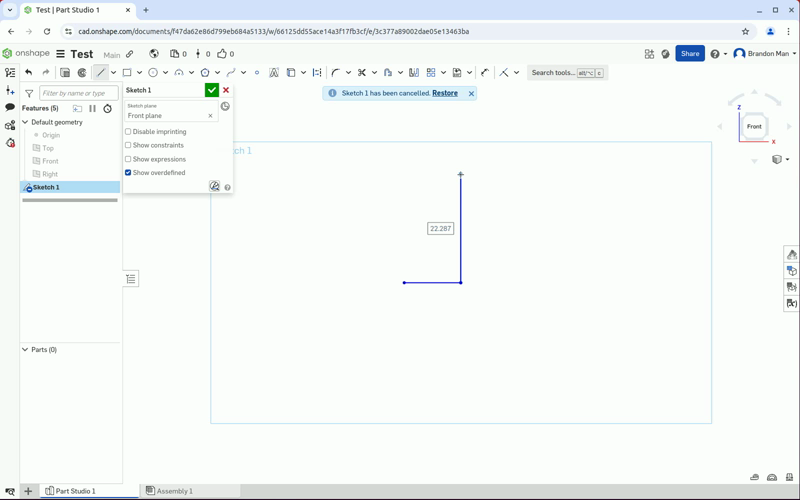
mouse_move(490, 174)
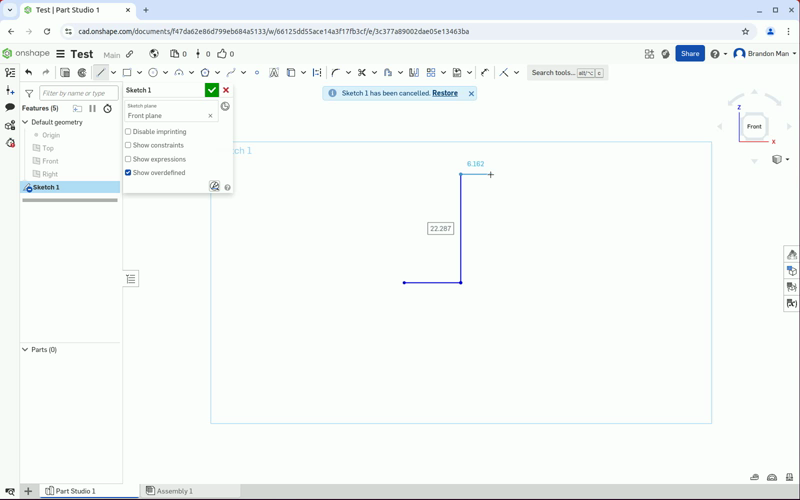
mouse_move(404, 174)
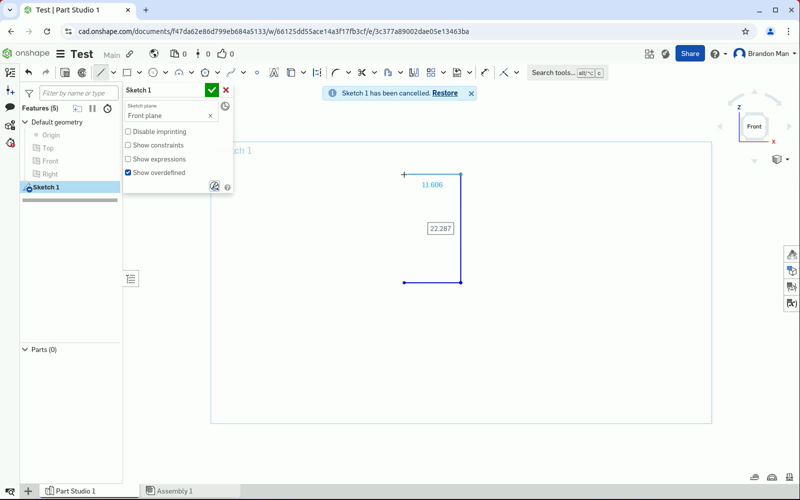
click(404, 174)
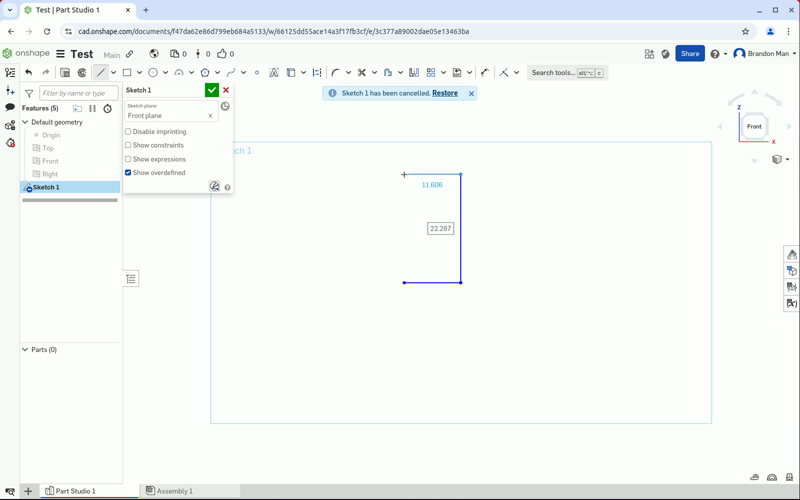
key_up(shift)
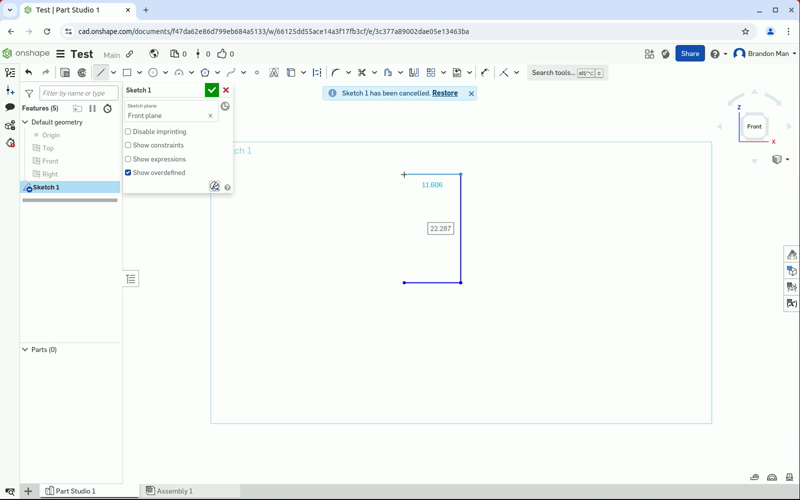
key_down(shift)
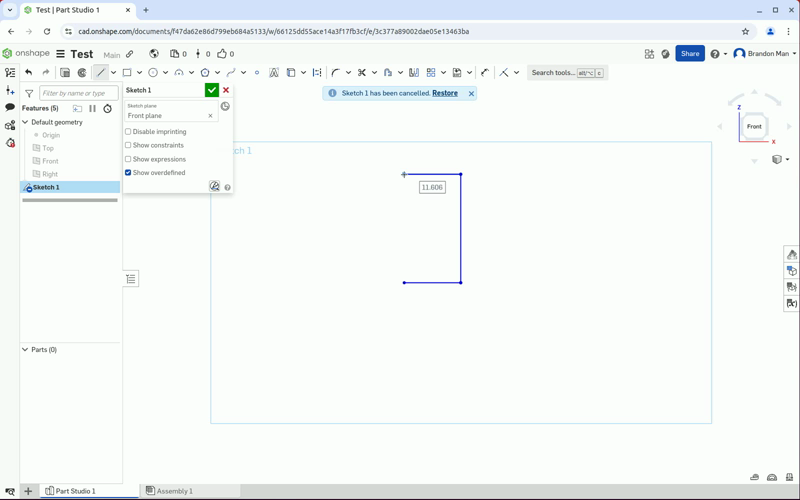
mouse_move(404, 282)
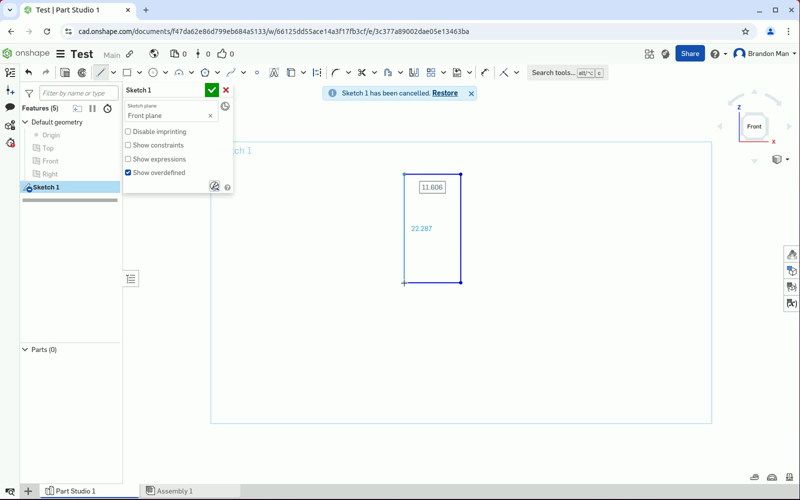
key_up(shift)
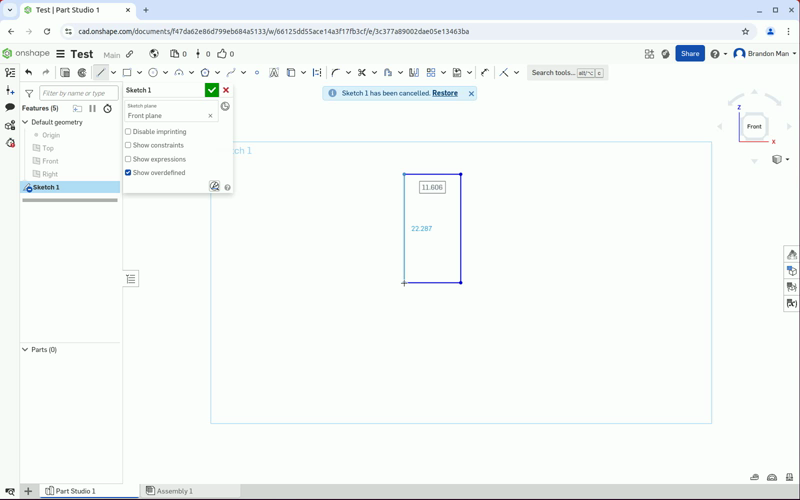
click(404, 282)
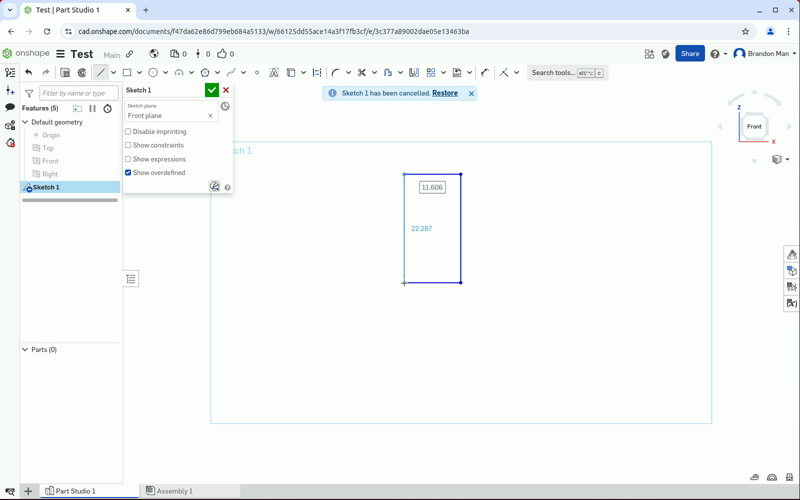
key(esc)
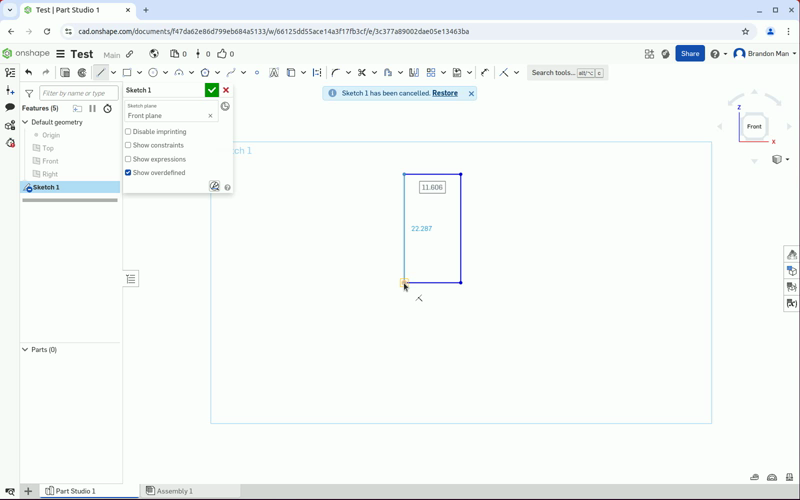
mouse_move(443, 220)
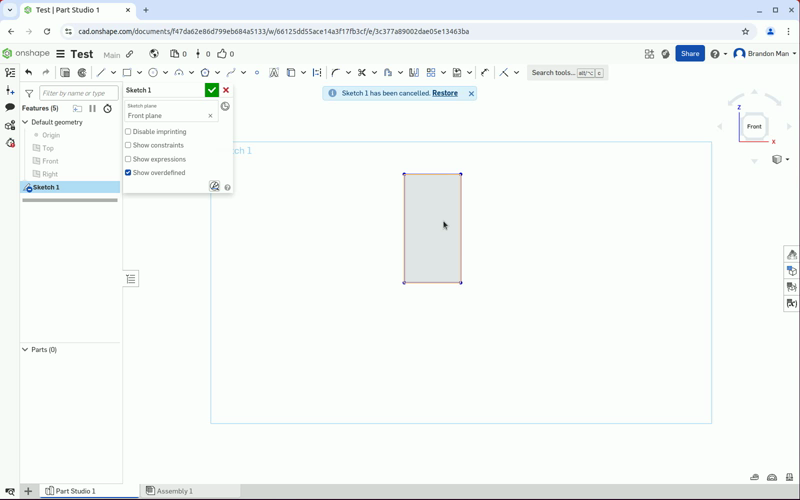
click(443, 220)
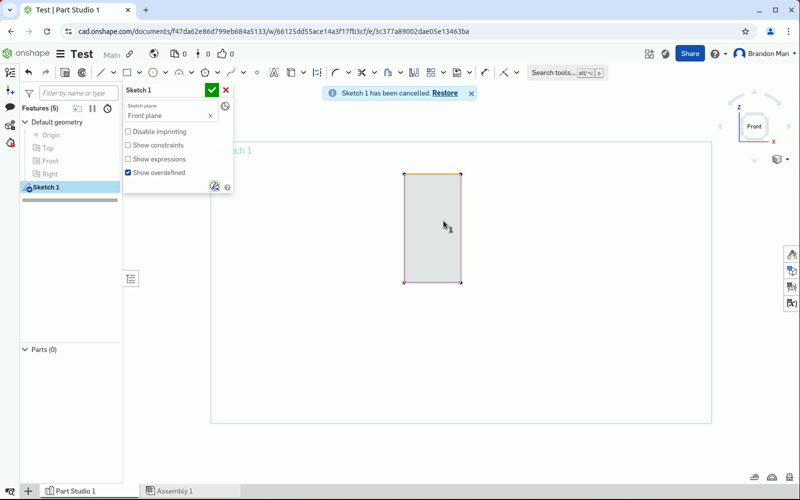
mouse_move(73, 352)
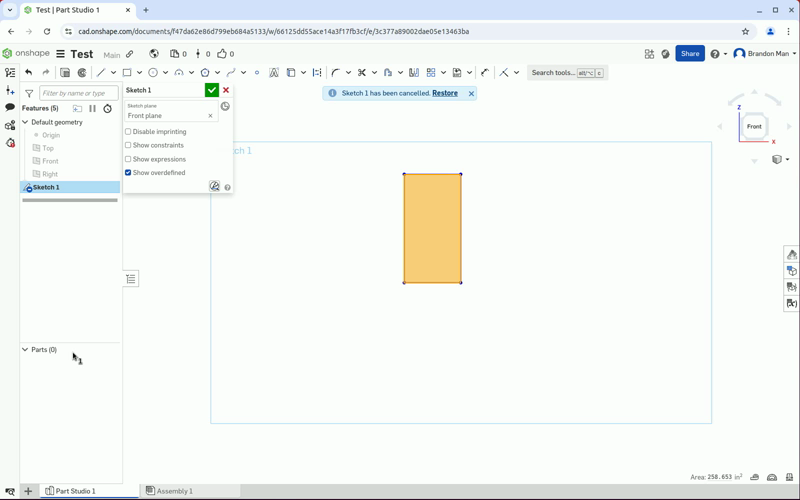
key(shift+y)
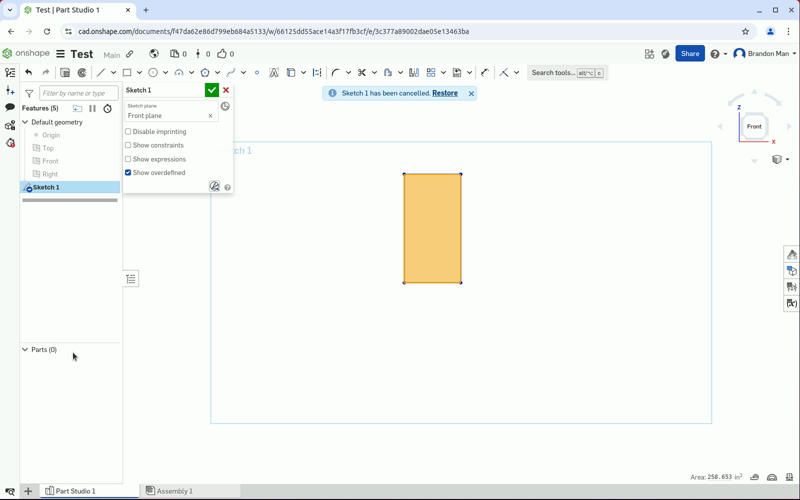
key(shift+e)
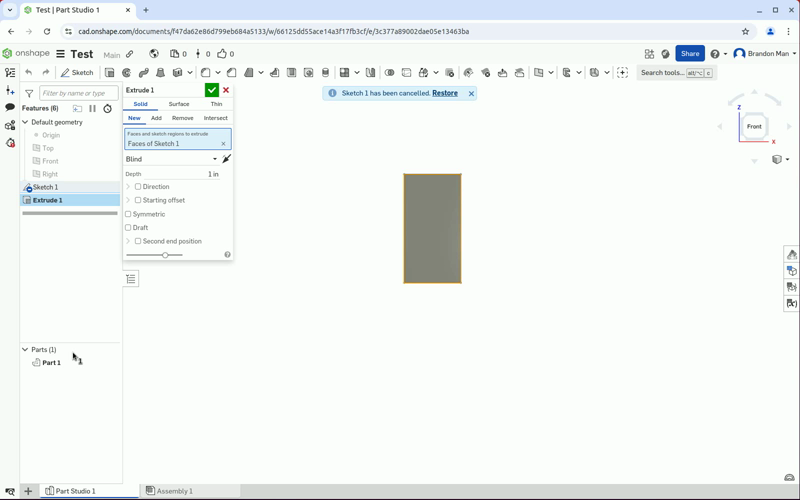
mouse_move(143, 106)
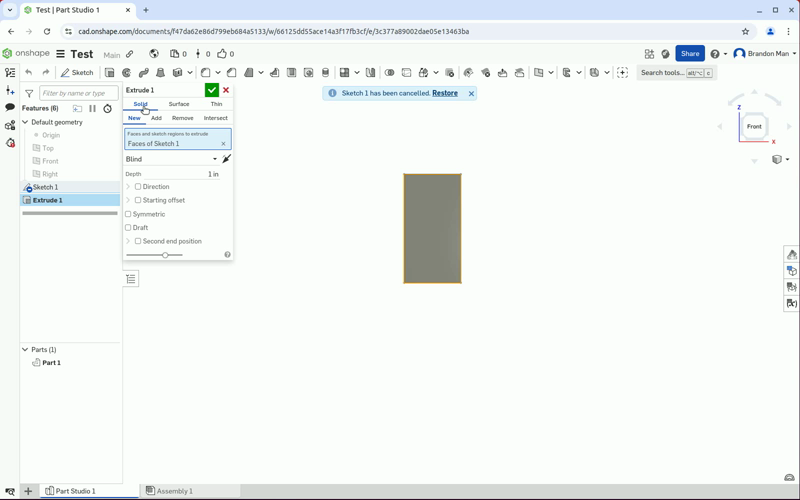
click(143, 106)
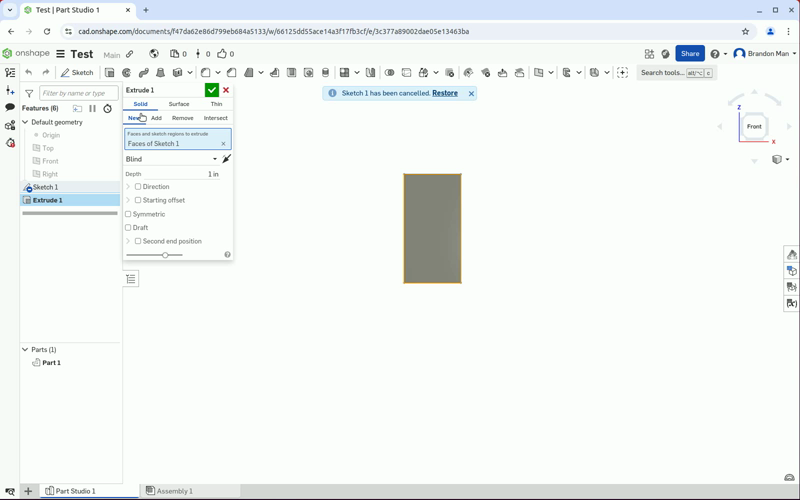
mouse_move(137, 120)
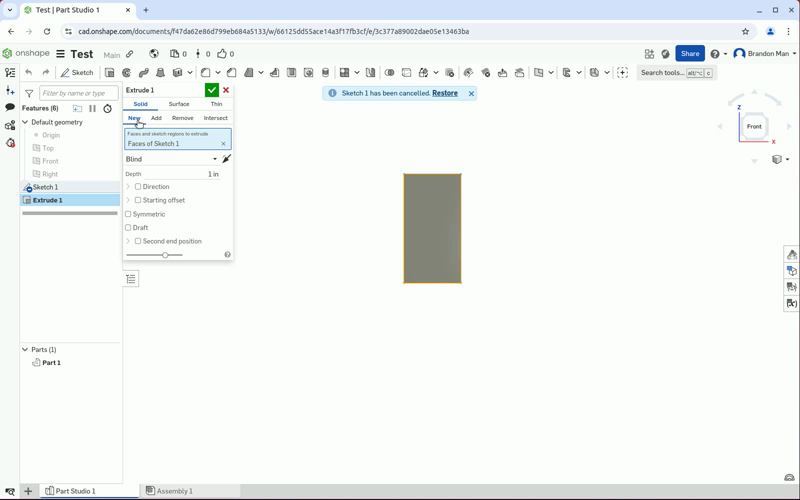
click(137, 120)
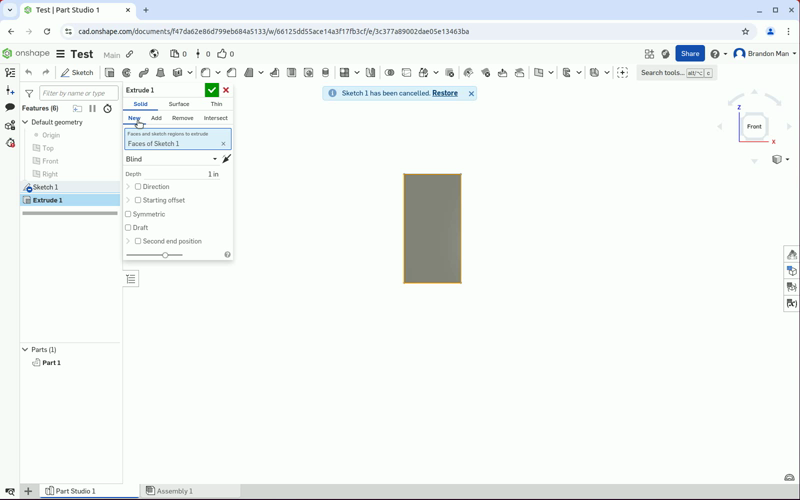
key(tab, 4)
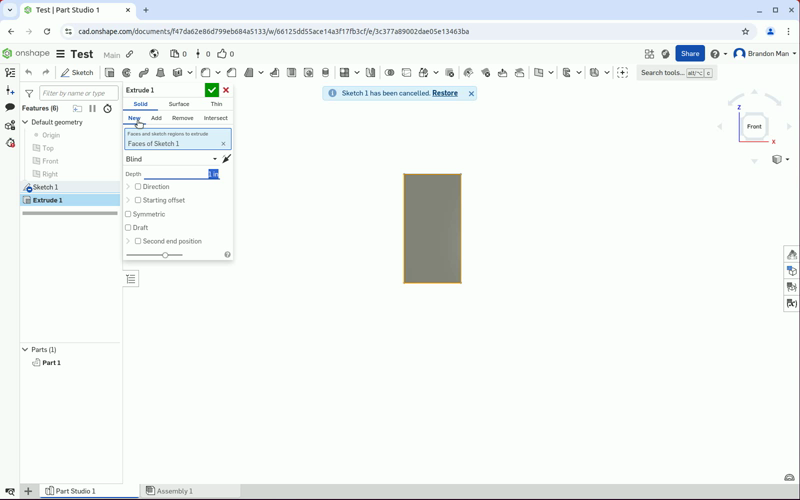
text(23.108)
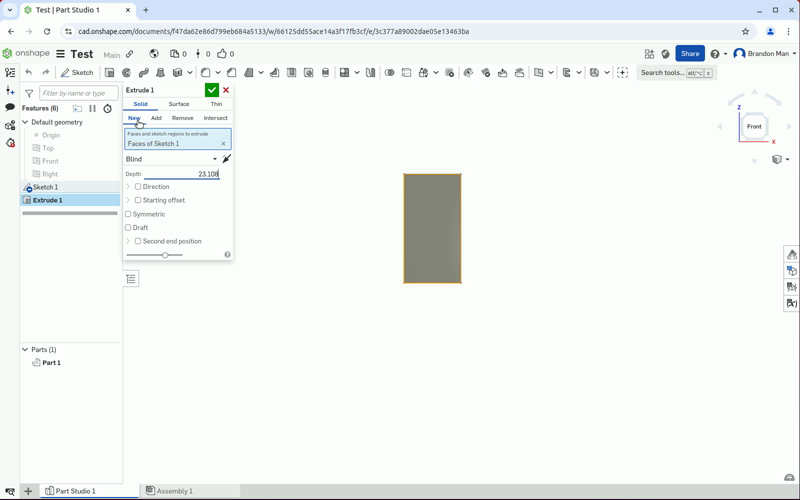
key(enter)
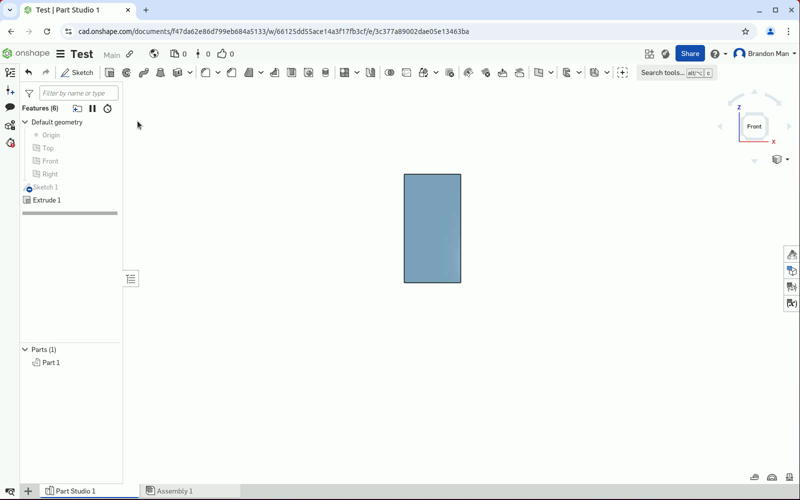
key(shift+h)
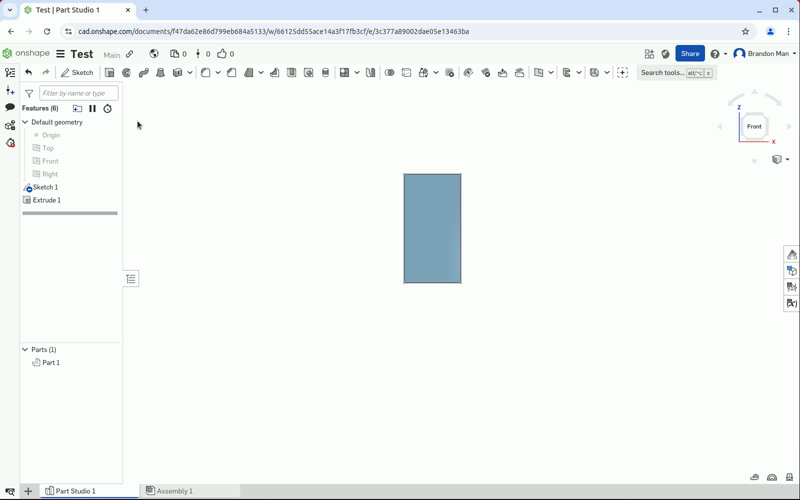
key(shift+h)
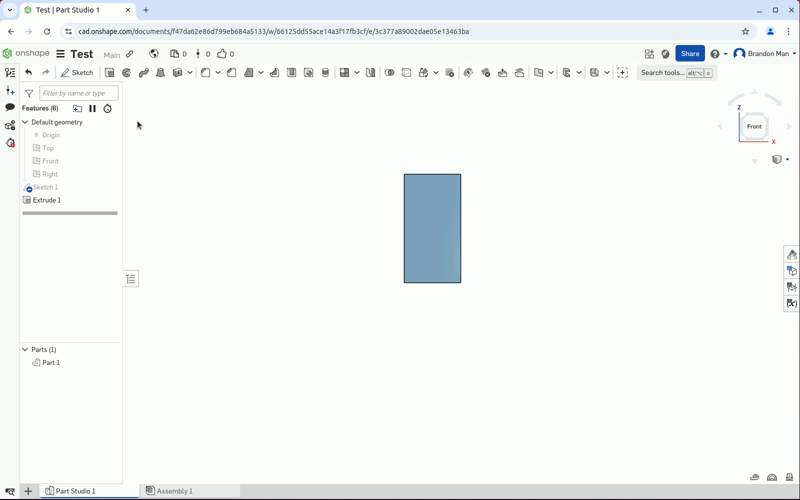
mouse_move(73, 189)
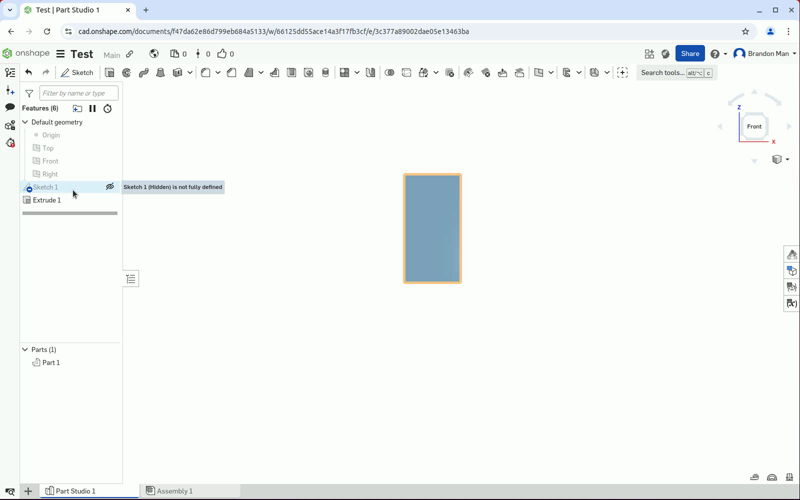
click(73, 189)
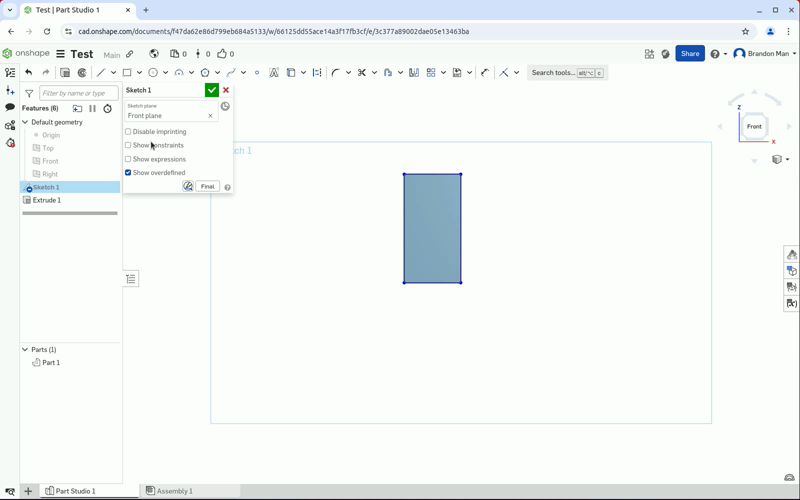
mouse_move(229, 92)
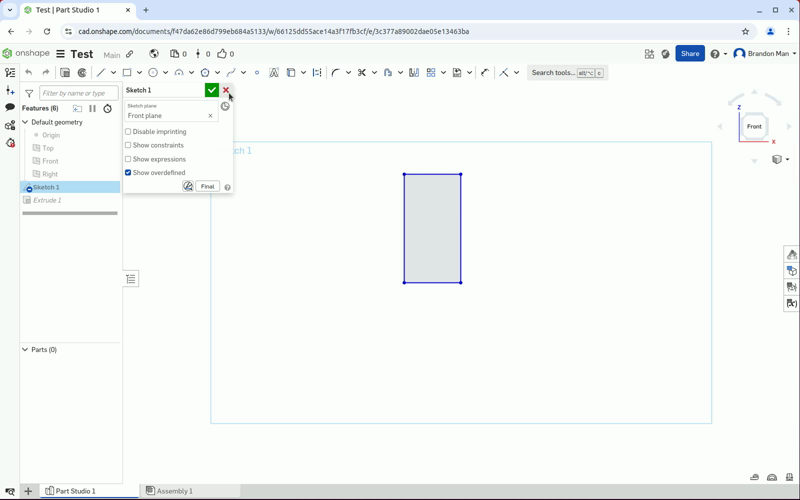
click(229, 92)
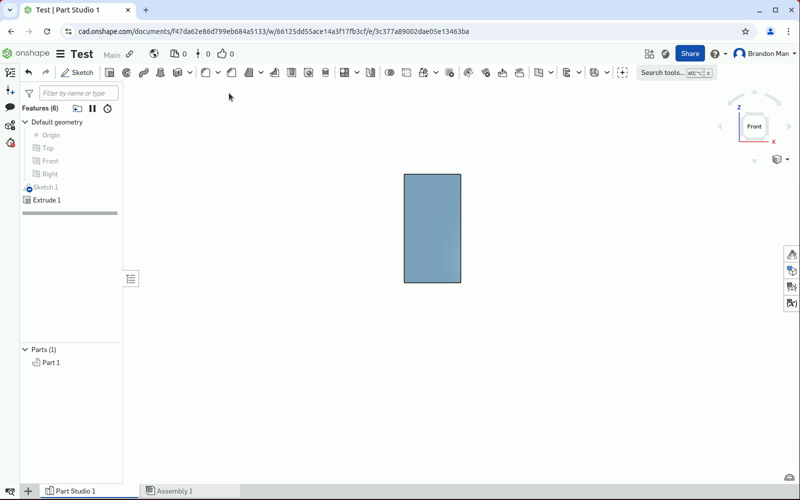
mouse_move(73, 352)
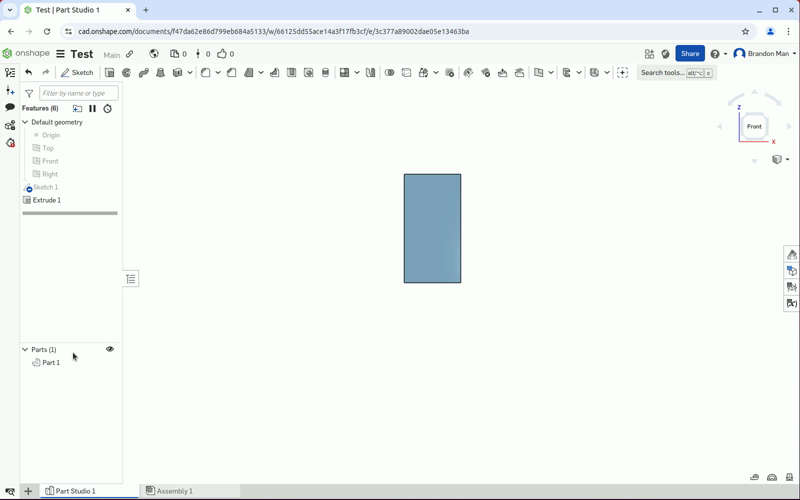
key(y)
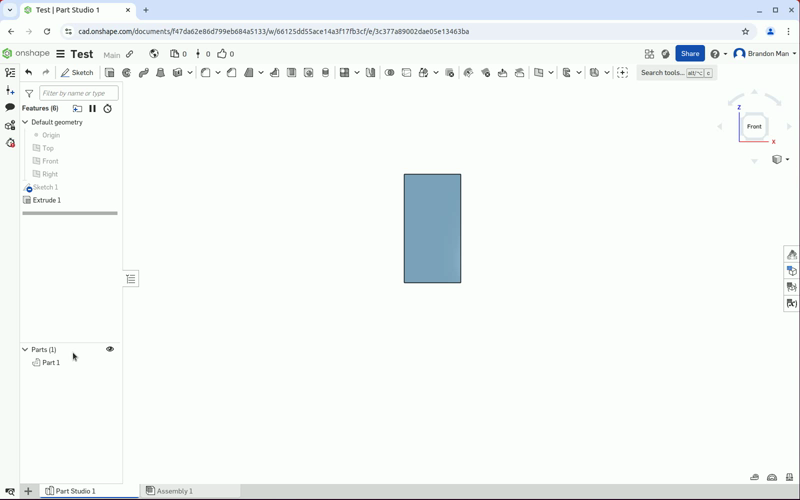
key(shift+p)
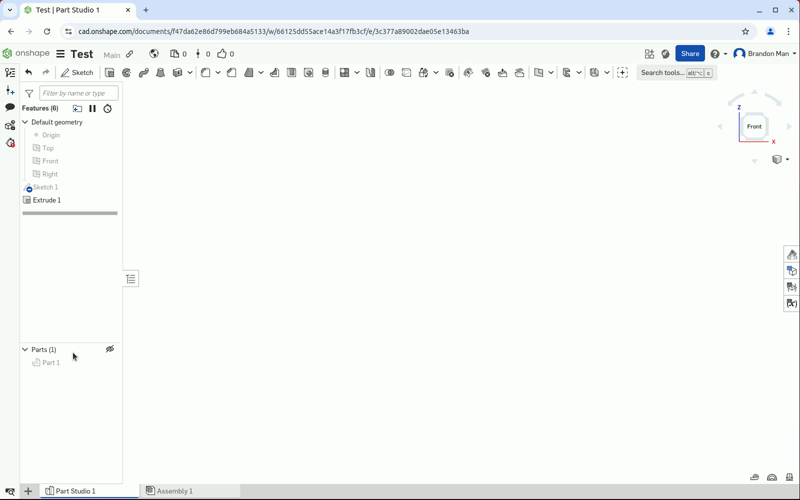
key(space)
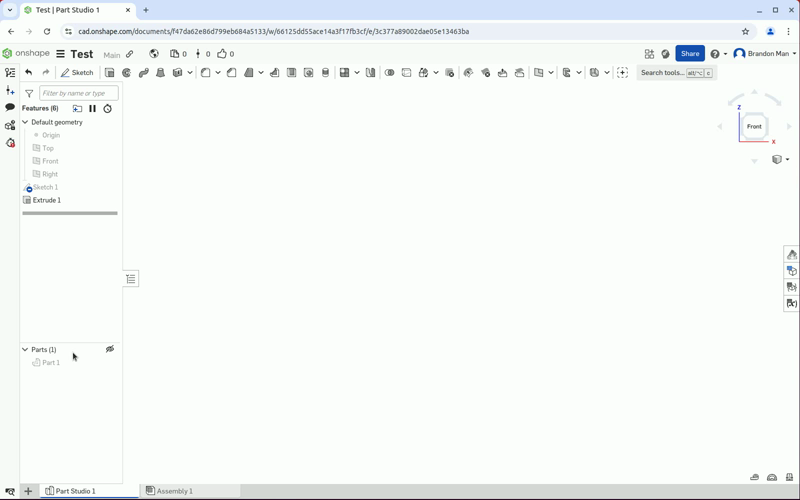
key_down(shift)
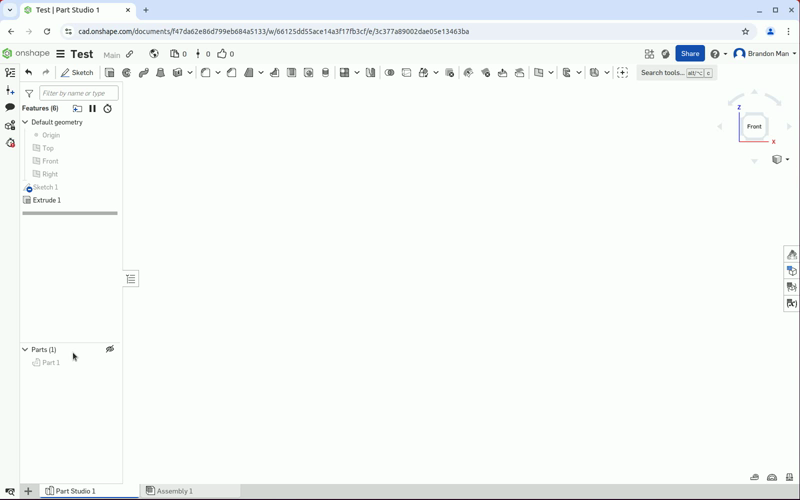
key(left)
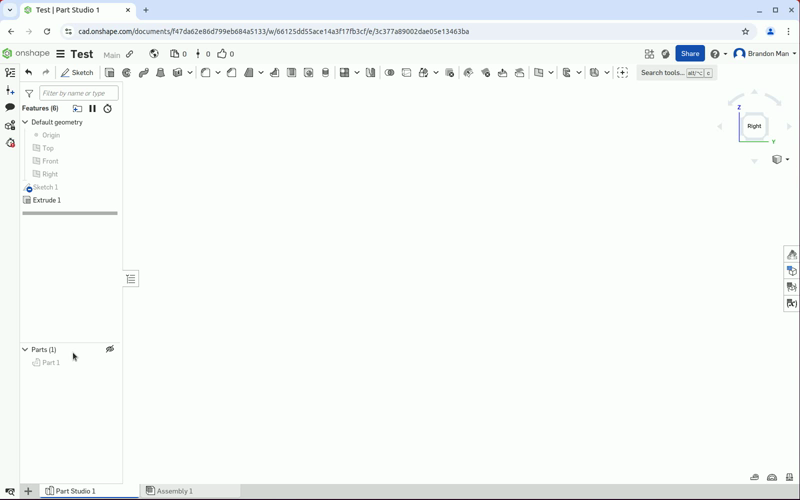
key_up(shift)
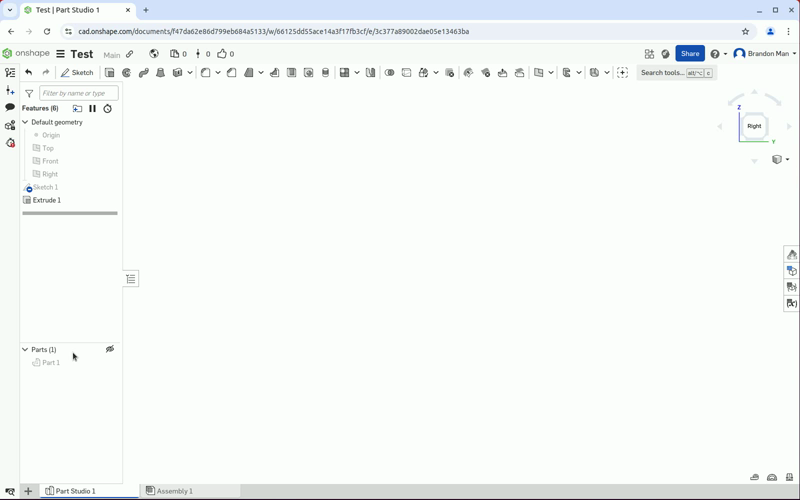
mouse_move(73, 352)
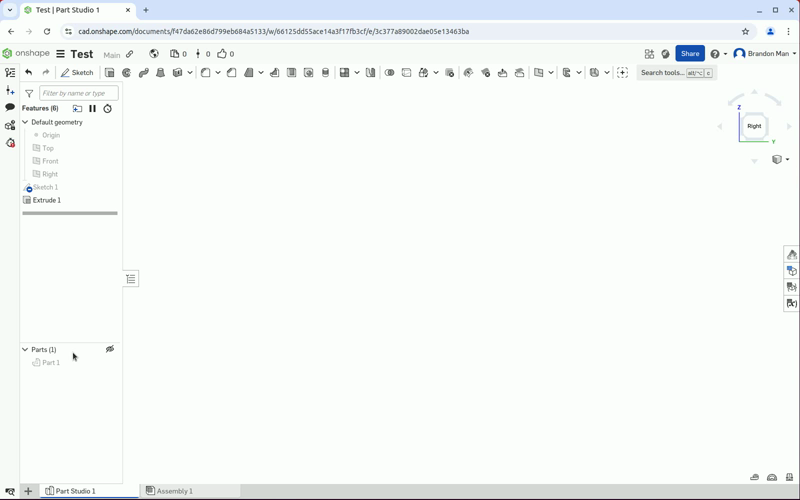
key(shift+y)
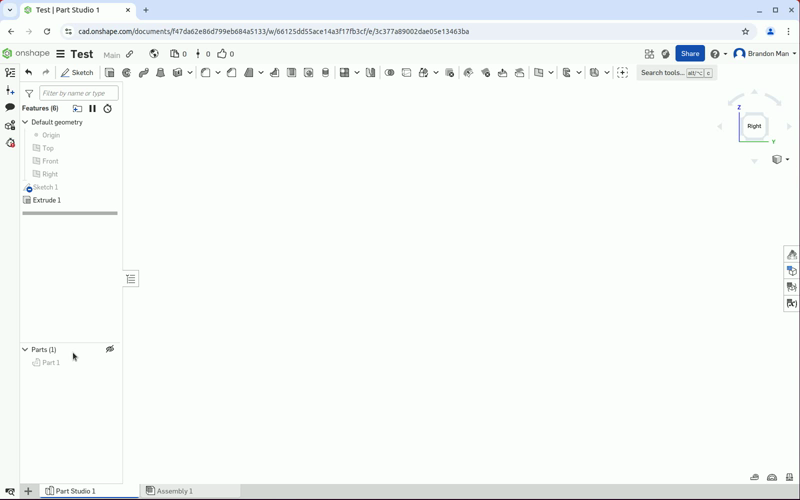
key(shift+s)
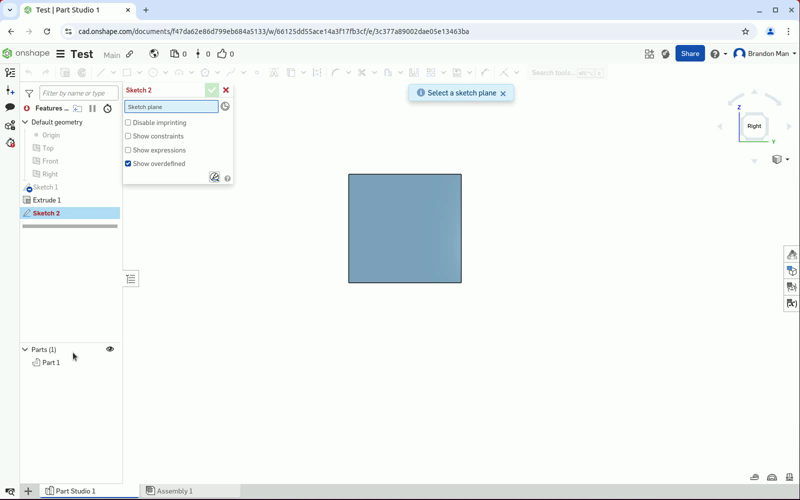
mouse_move(73, 176)
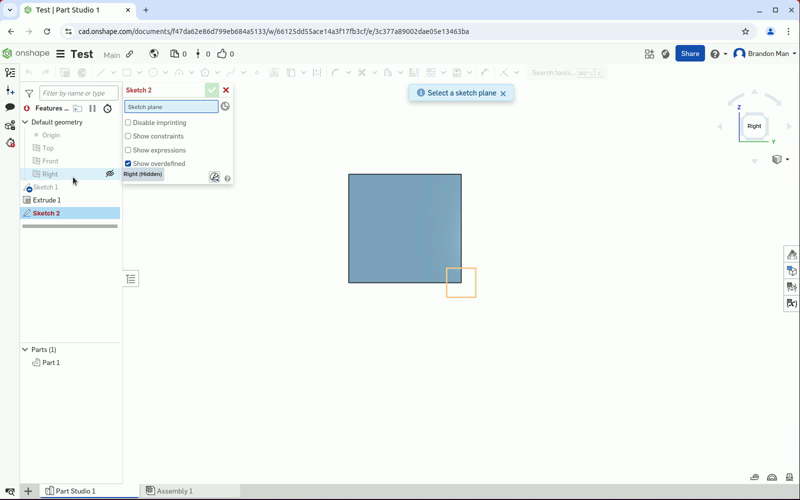
click(73, 176)
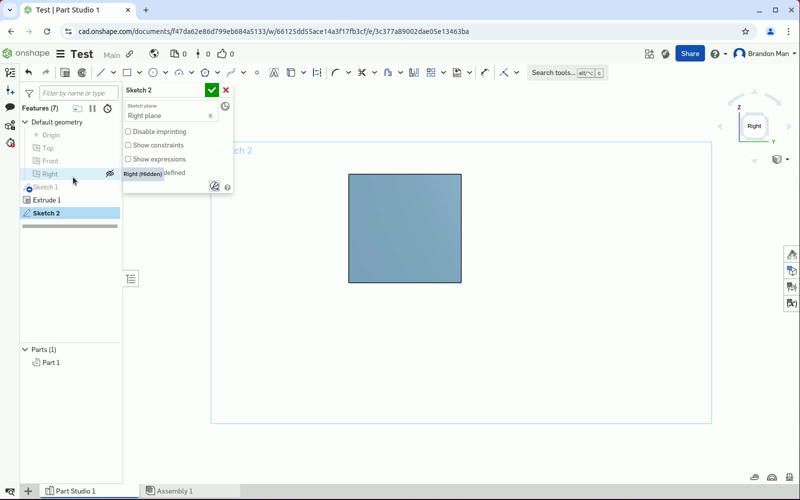
mouse_move(73, 352)
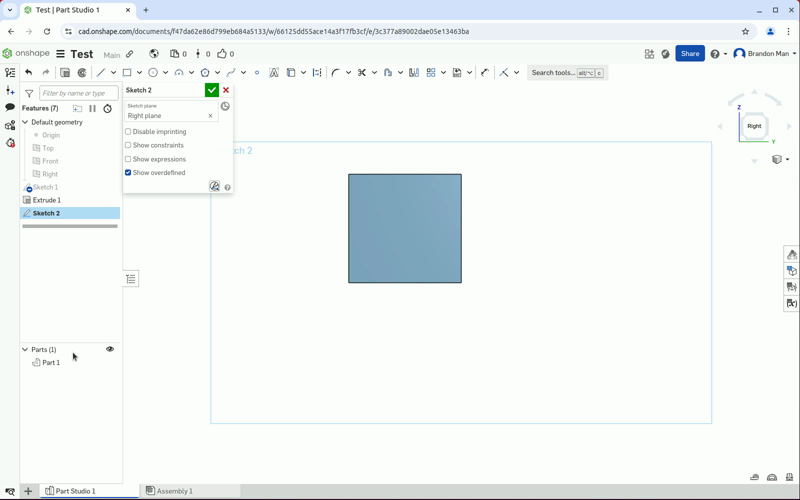
key(y)
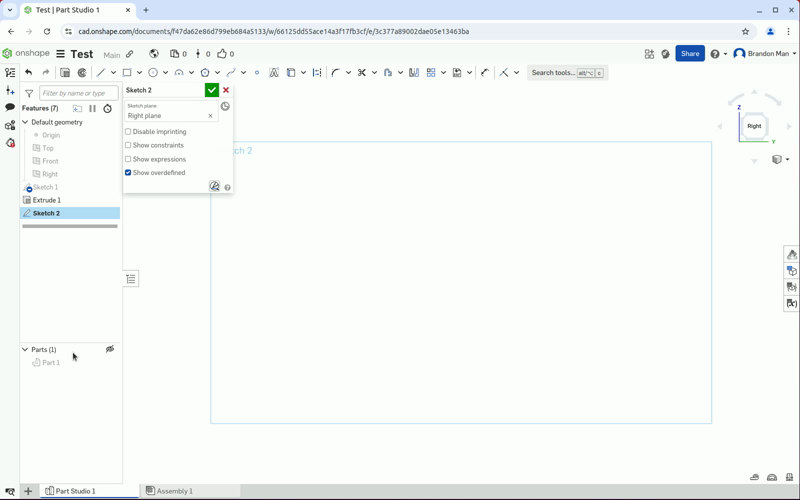
key(l)
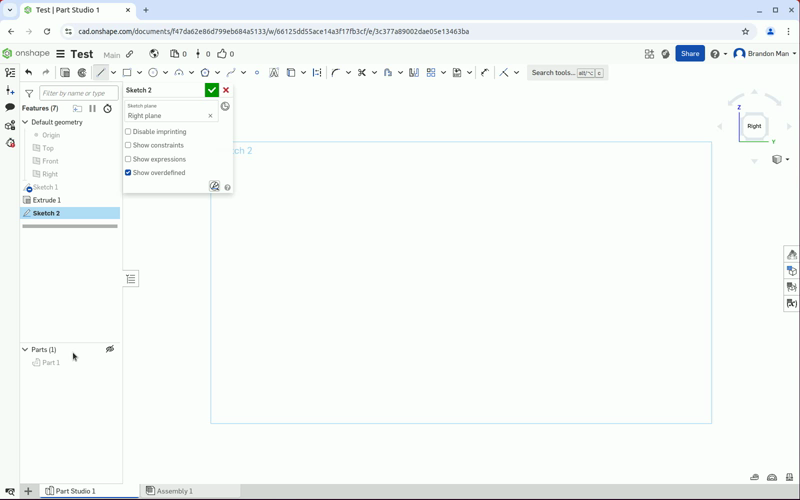
key_down(shift)
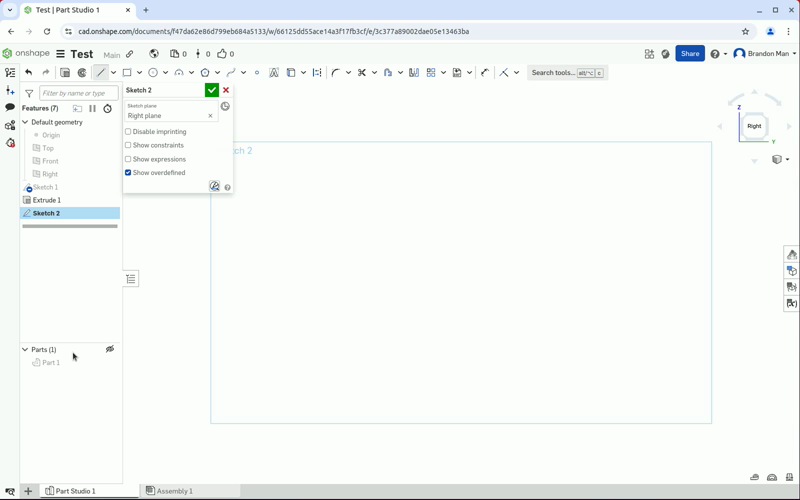
mouse_move(349, 282)
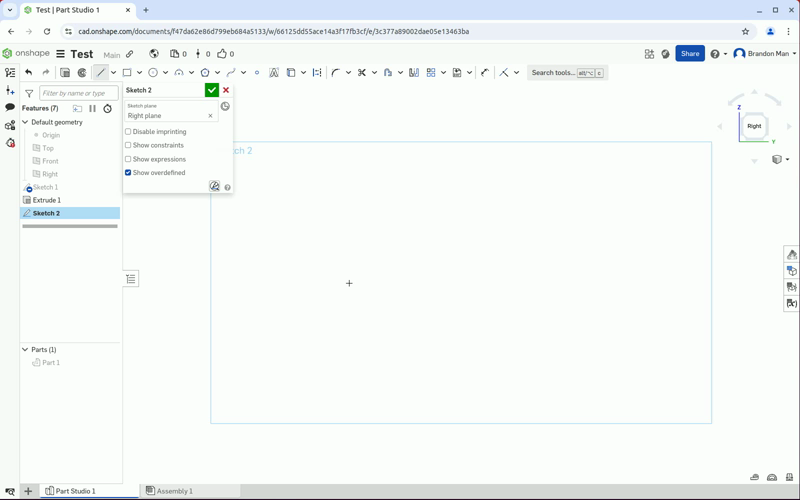
click(349, 282)
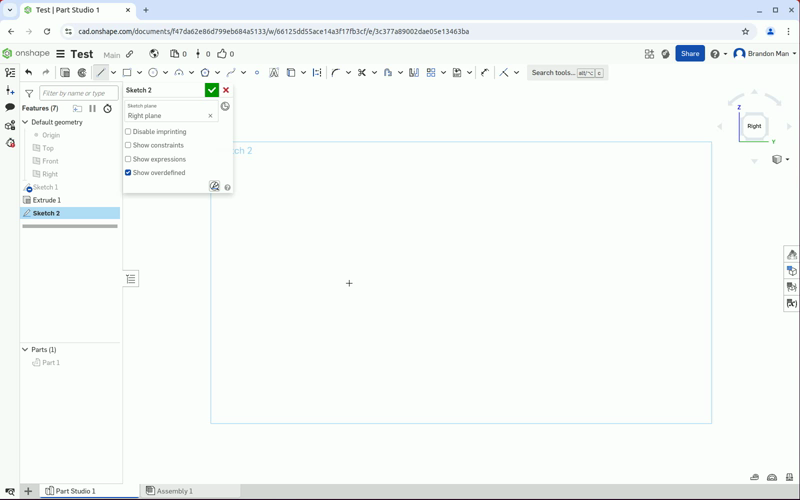
key_up(shift)
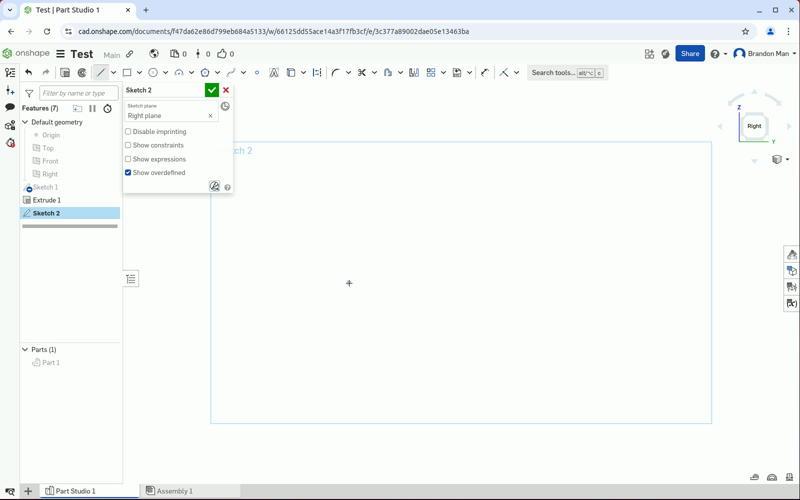
key_down(shift)
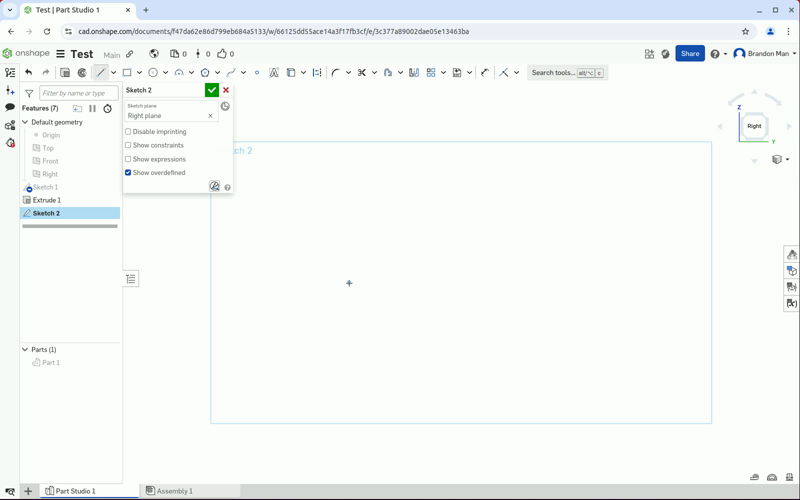
mouse_move(379, 282)
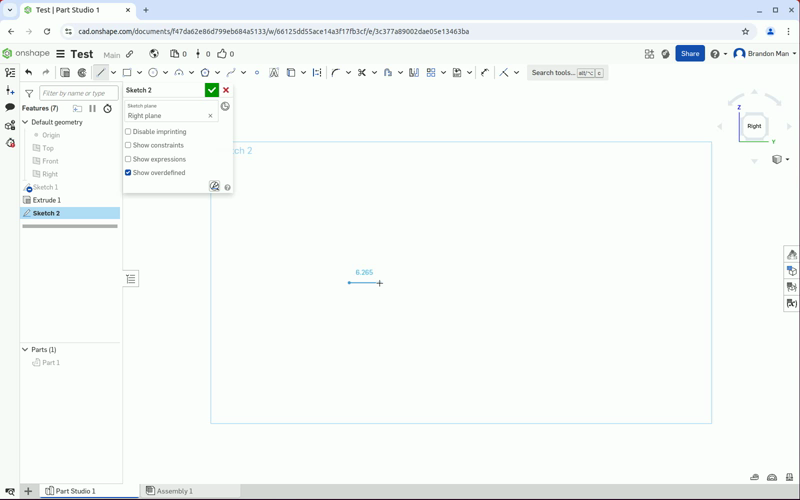
mouse_move(406, 282)
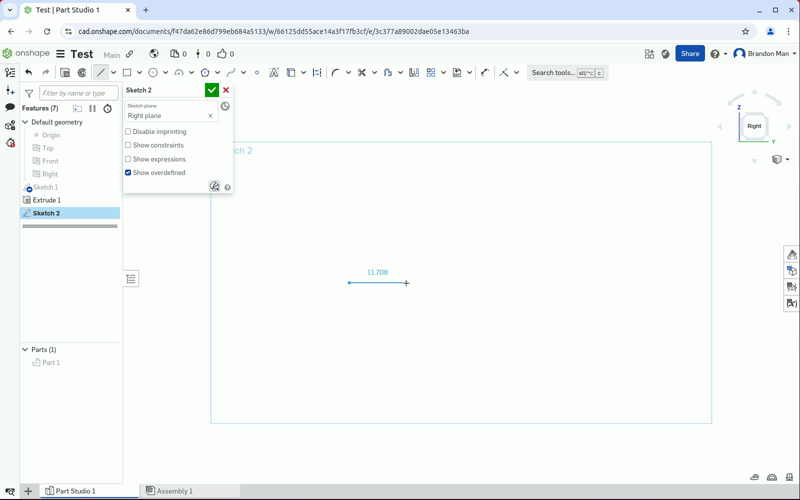
click(406, 282)
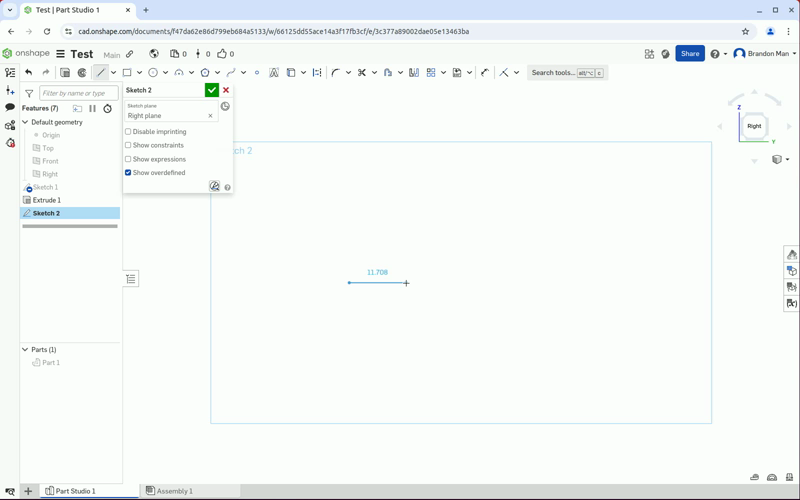
key_up(shift)
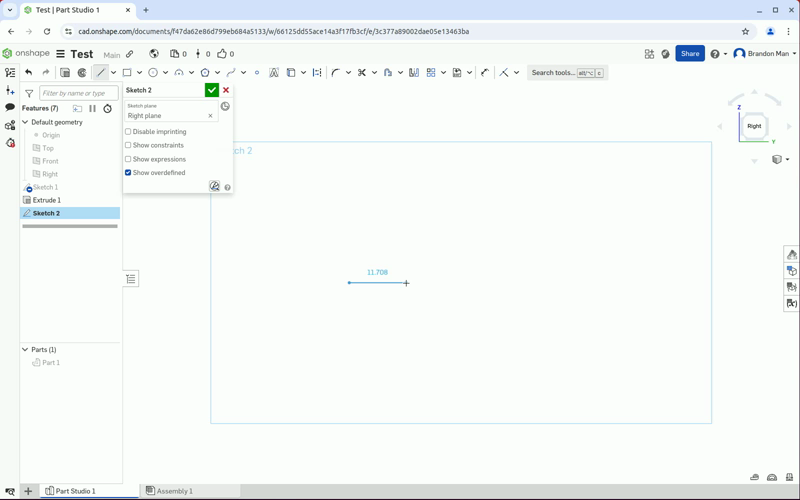
key_down(shift)
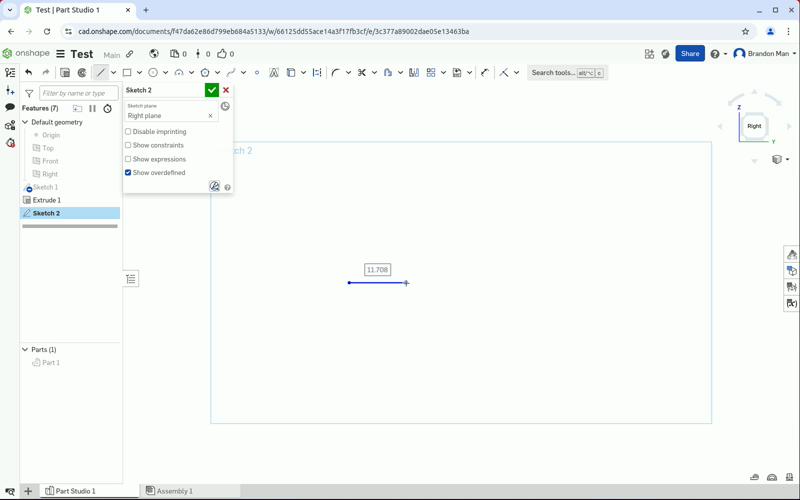
mouse_move(436, 282)
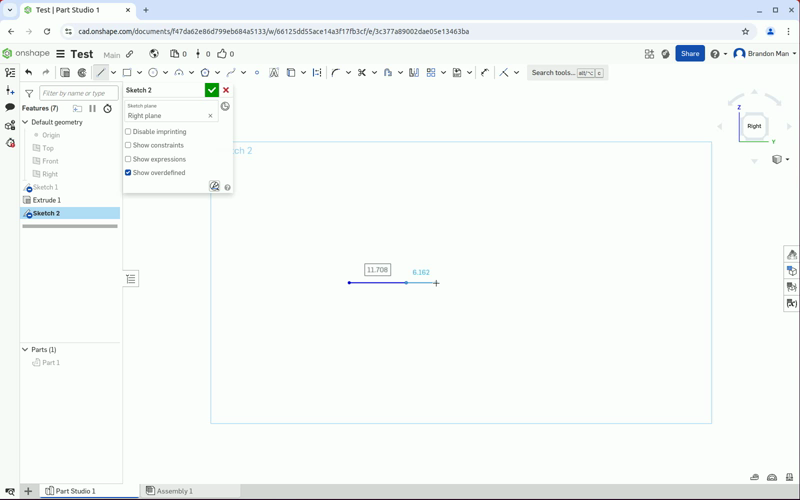
mouse_move(406, 226)
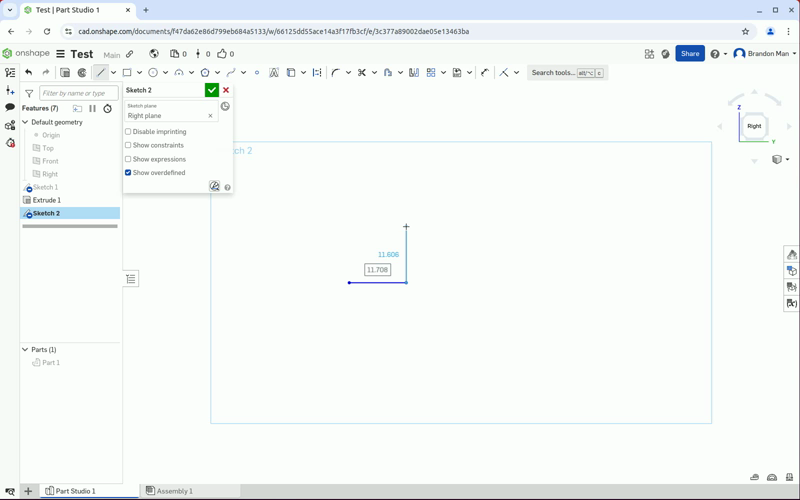
click(406, 226)
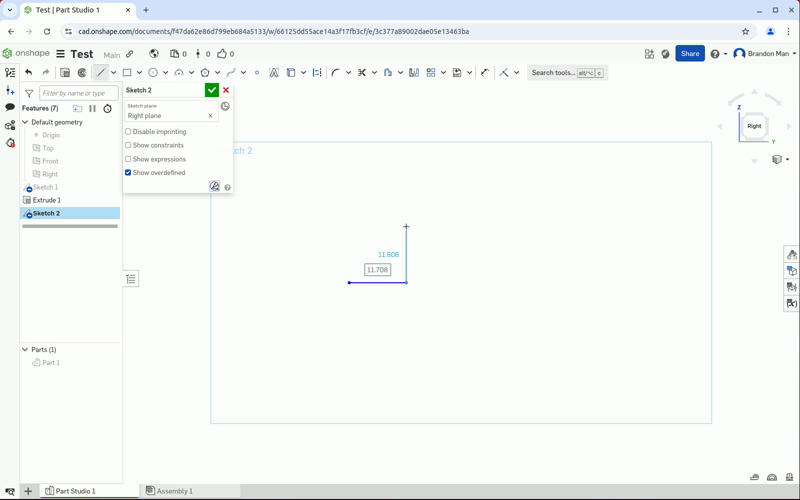
key_up(shift)
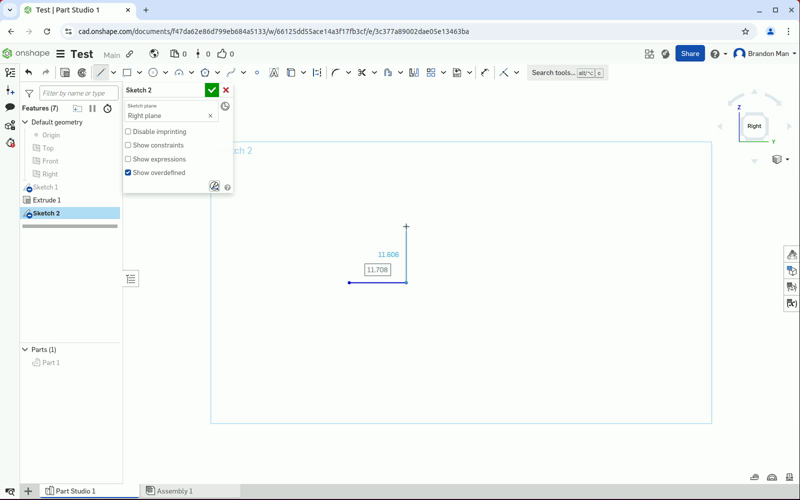
key_down(shift)
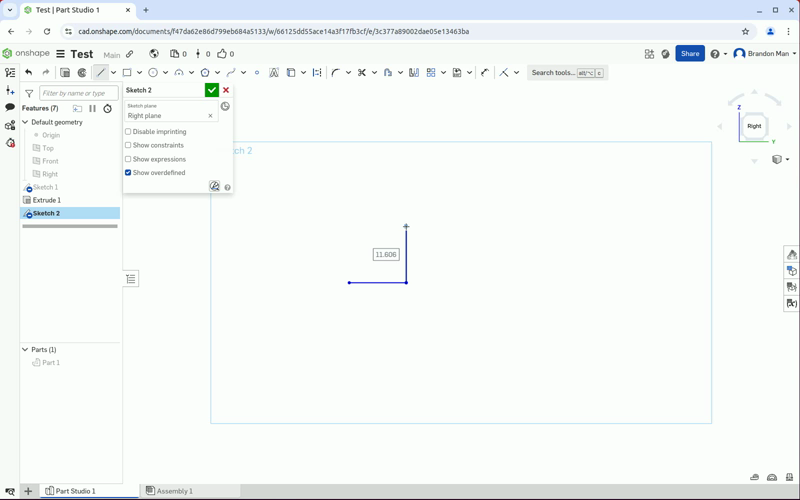
mouse_move(436, 226)
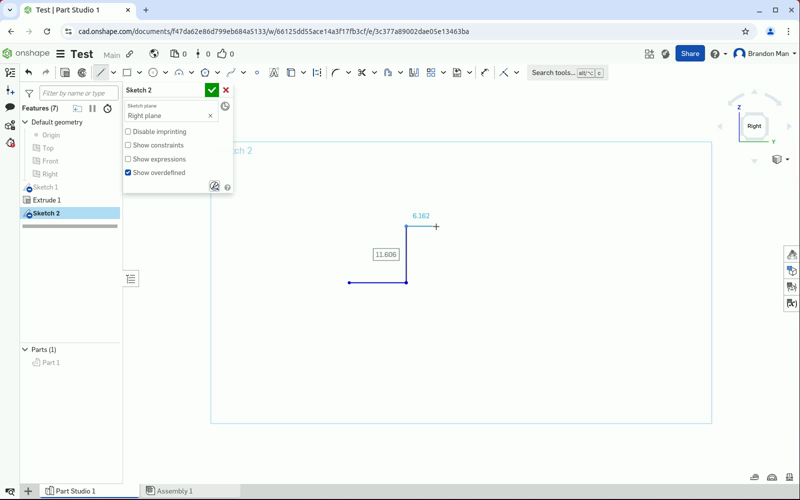
mouse_move(349, 226)
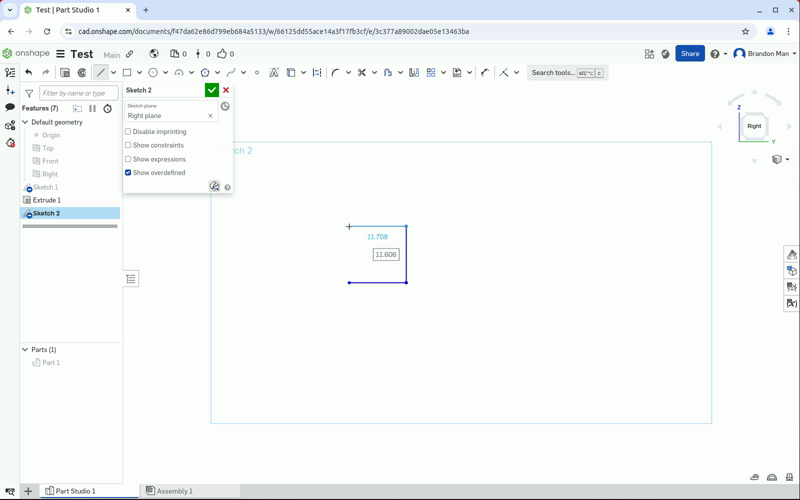
click(349, 226)
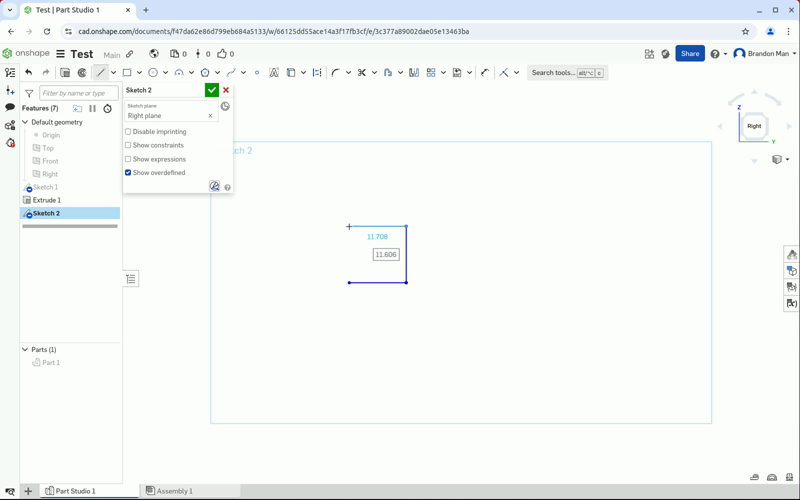
key_up(shift)
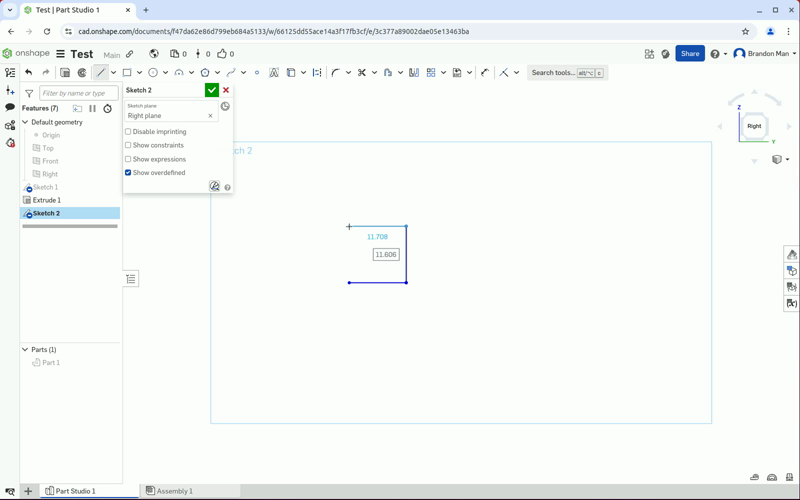
mouse_move(379, 226)
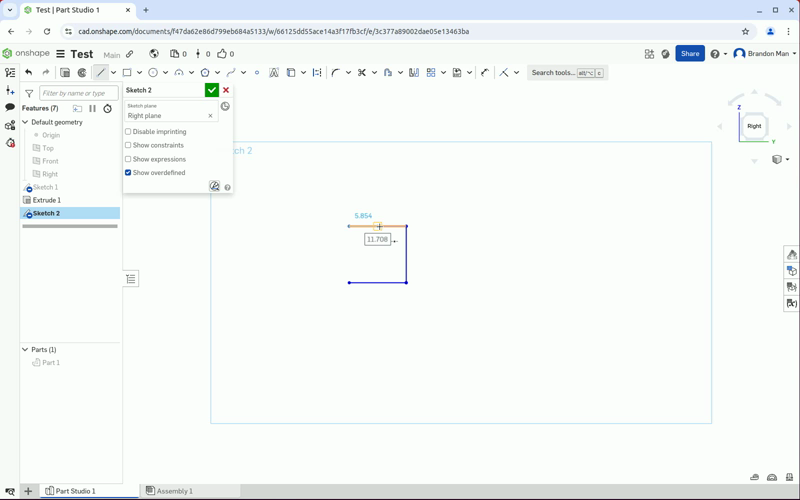
key_down(shift)
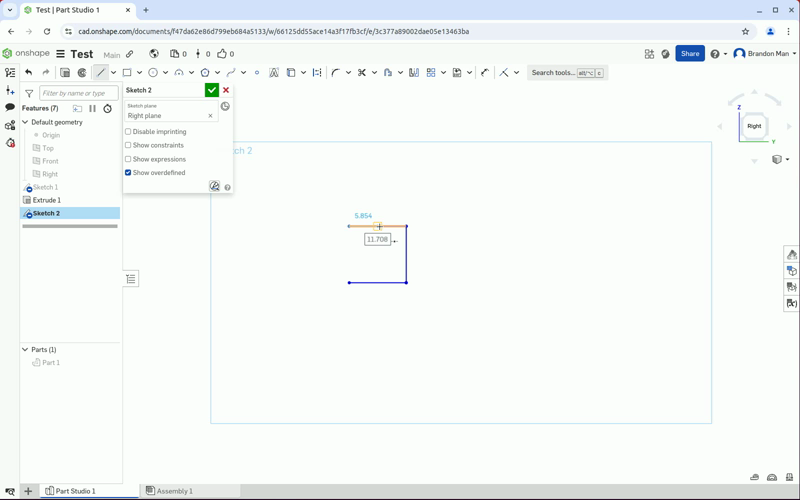
mouse_move(349, 282)
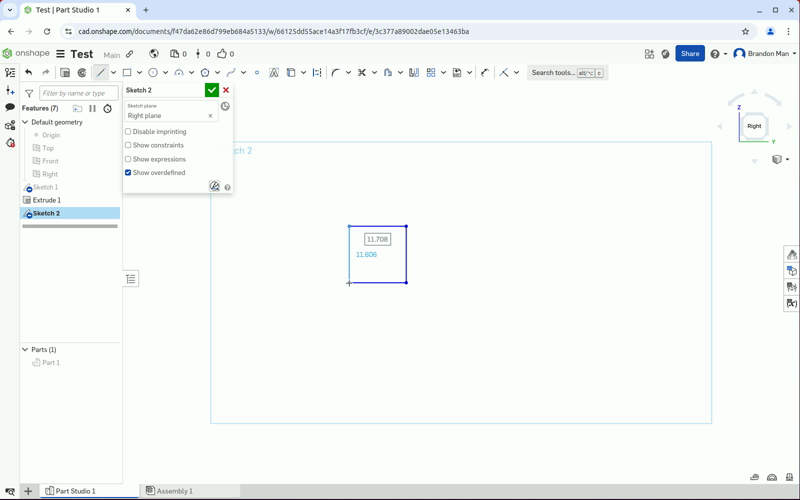
key_up(shift)
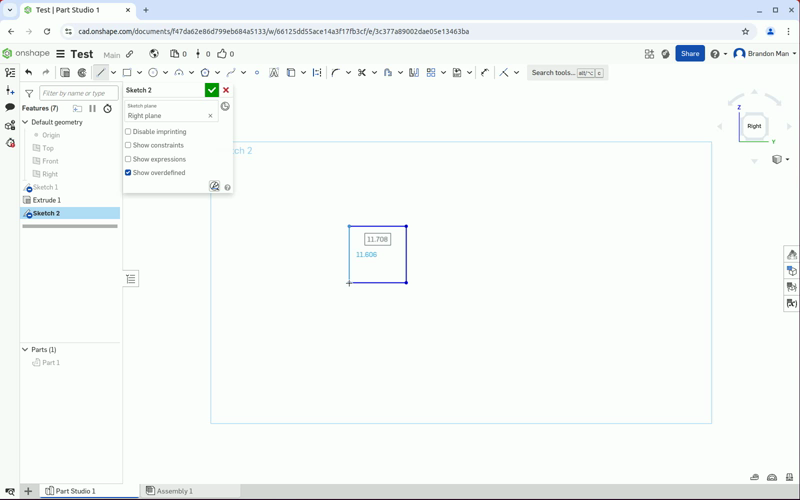
click(349, 282)
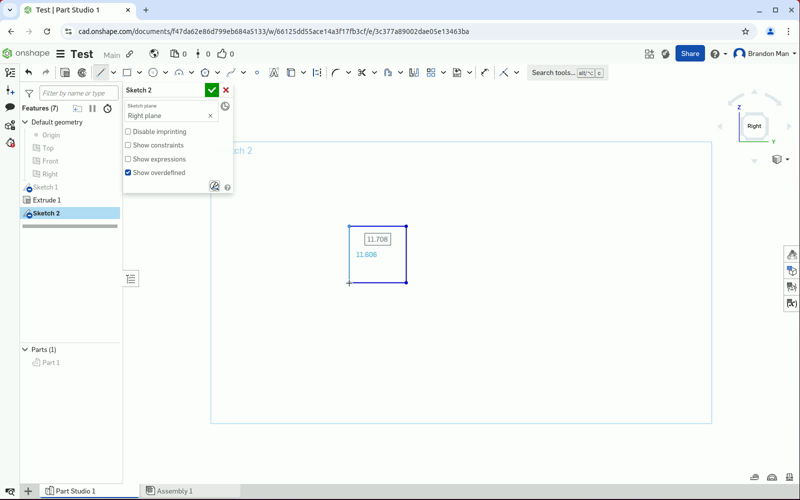
key(esc)
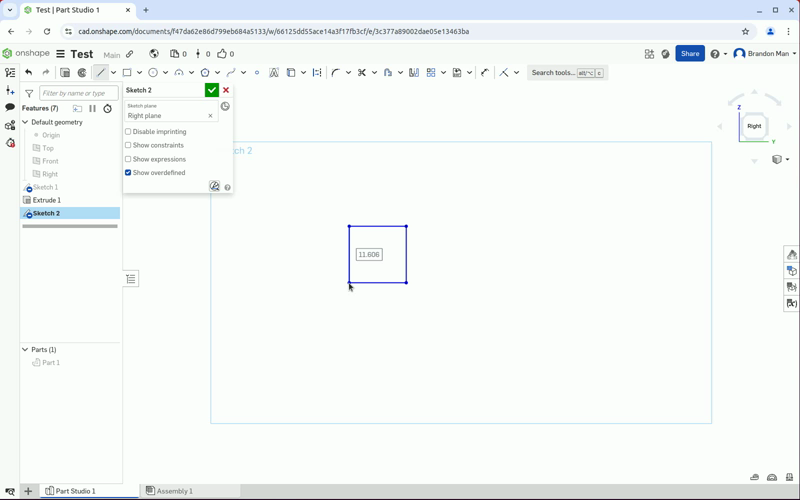
mouse_move(385, 280)
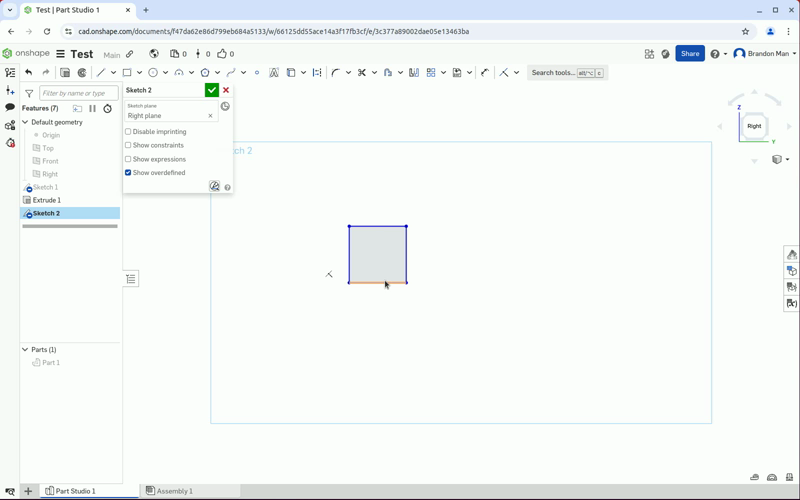
click(385, 280)
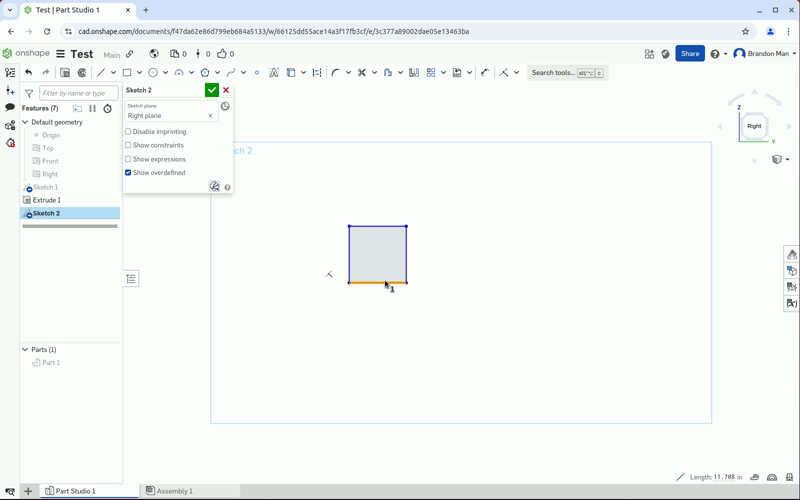
mouse_move(73, 352)
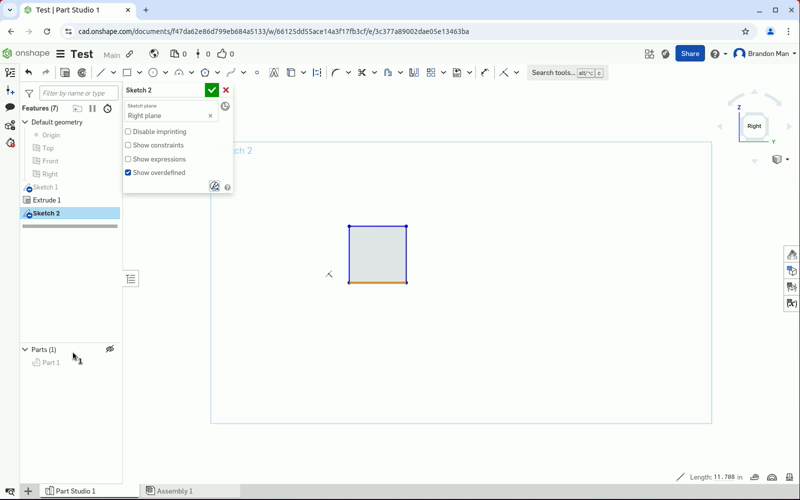
key(shift+y)
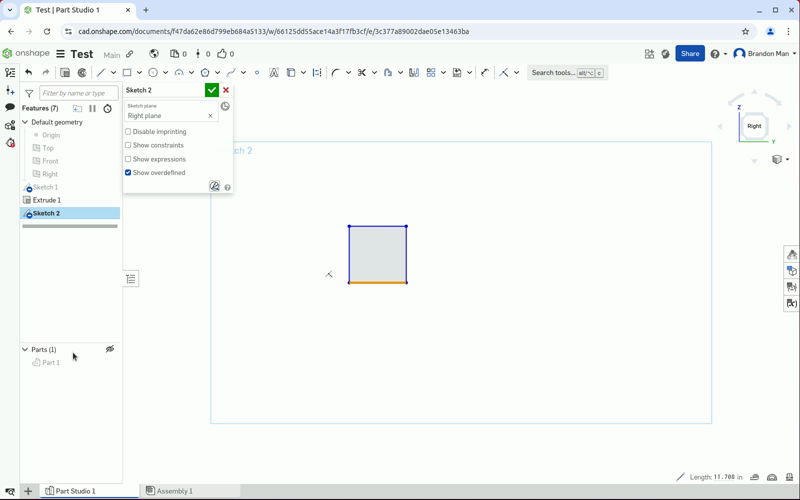
key(shift+e)
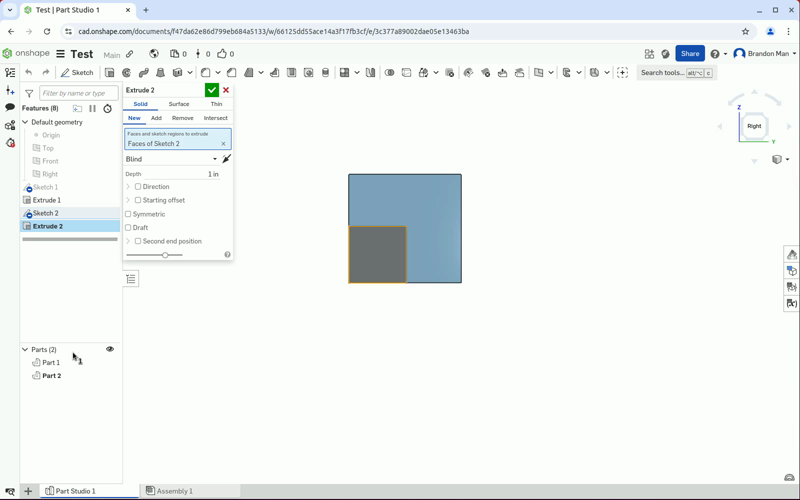
mouse_move(143, 106)
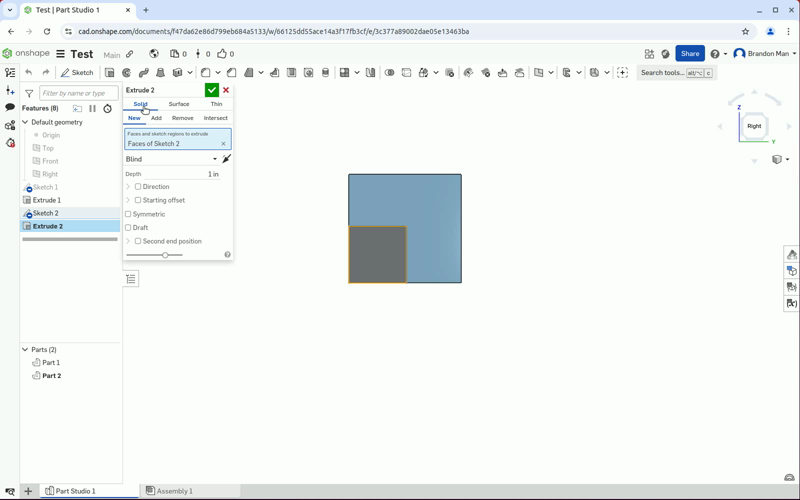
click(143, 106)
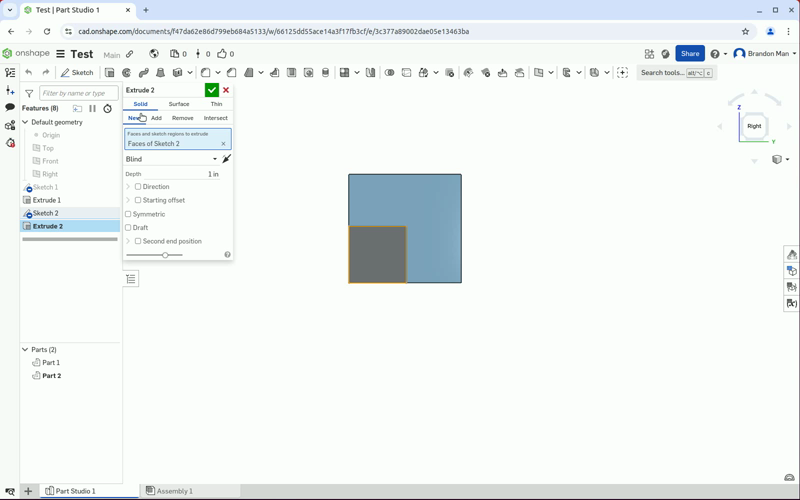
mouse_move(137, 120)
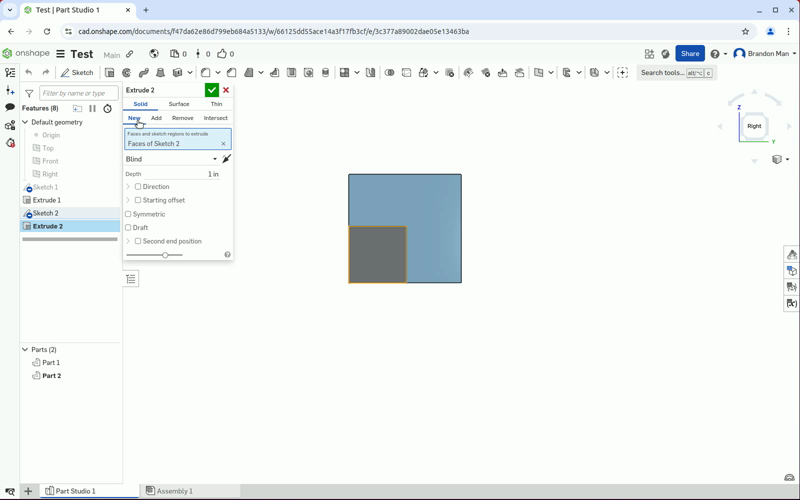
click(137, 120)
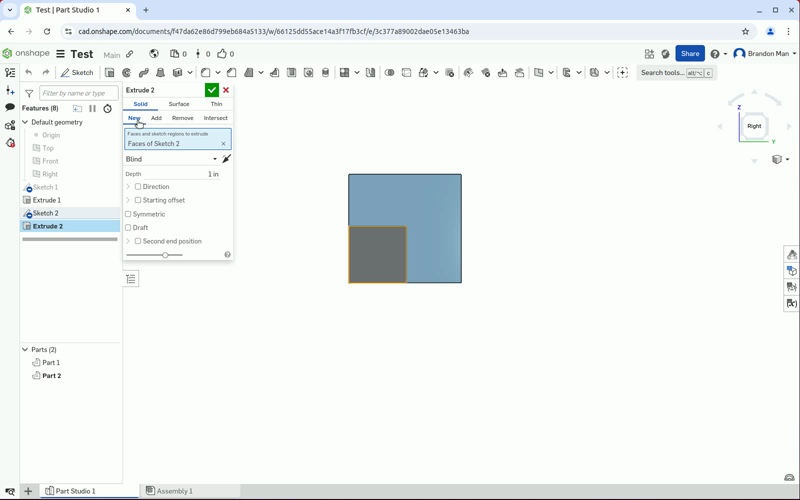
key(tab, 4)
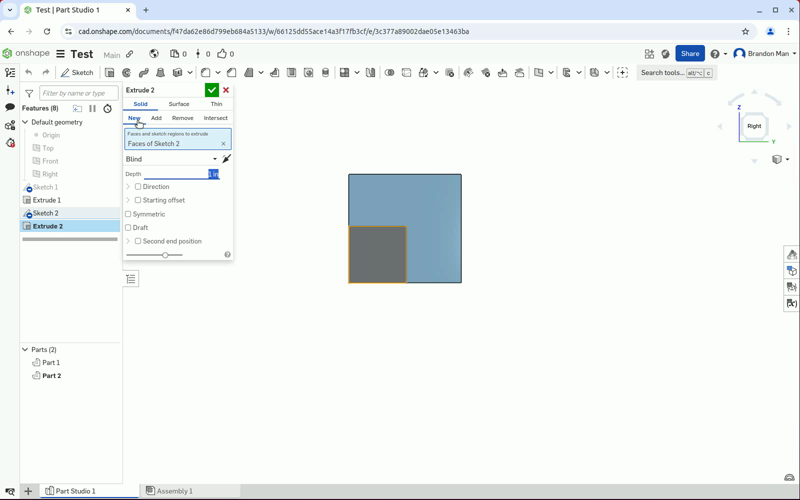
text(11.554)
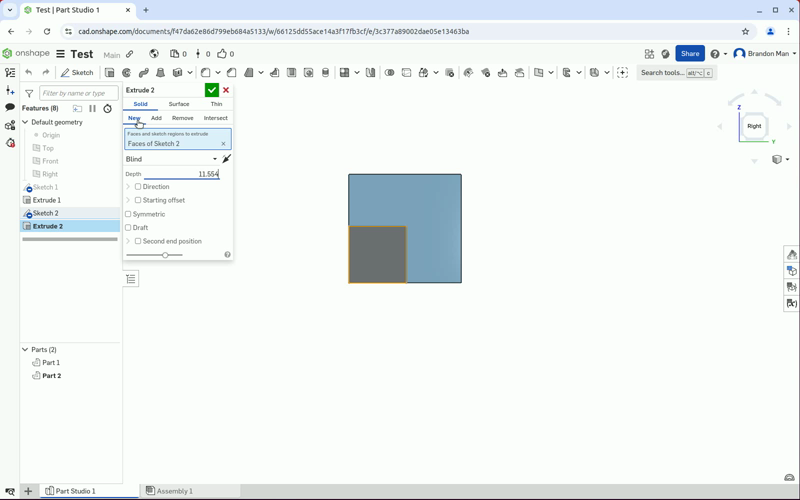
key(enter)
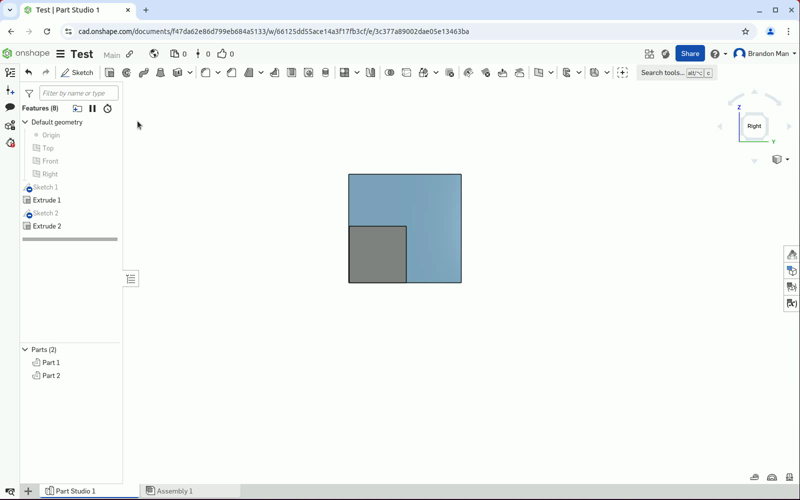
key(shift+h)
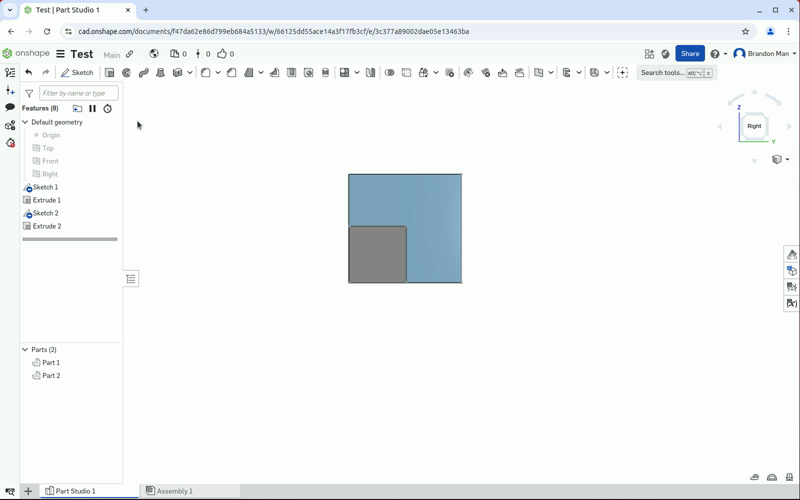
key(shift+h)
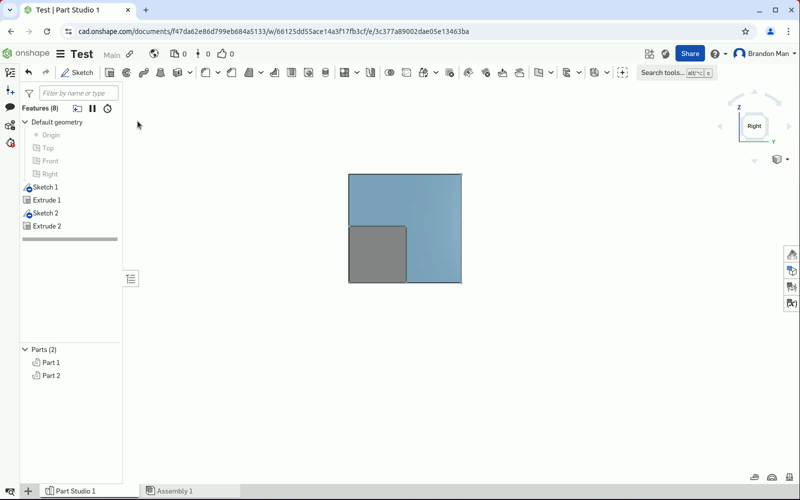
key(shift+7)
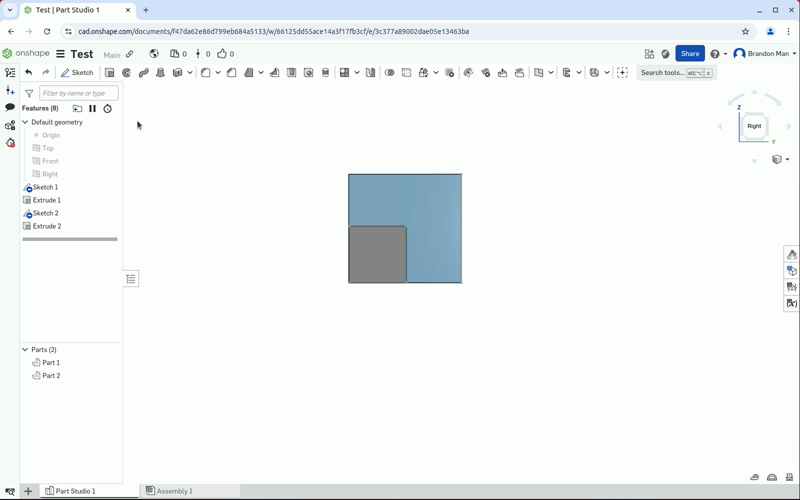
key(right, 2)
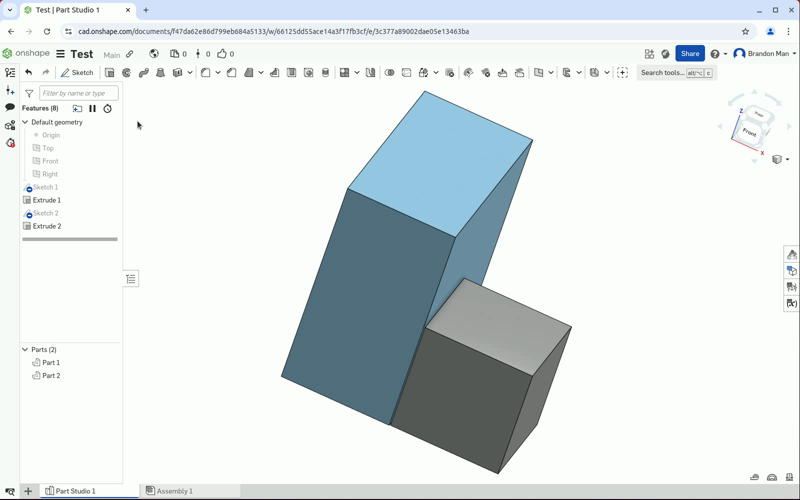
key(down, 2)
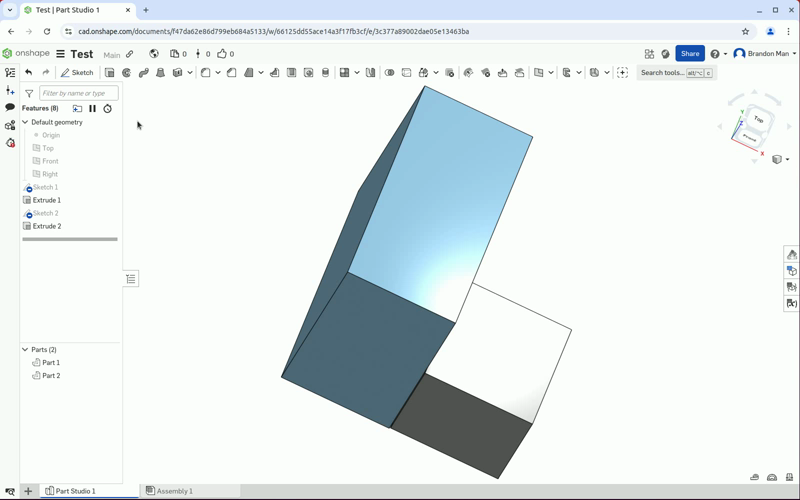
key(up, 2)
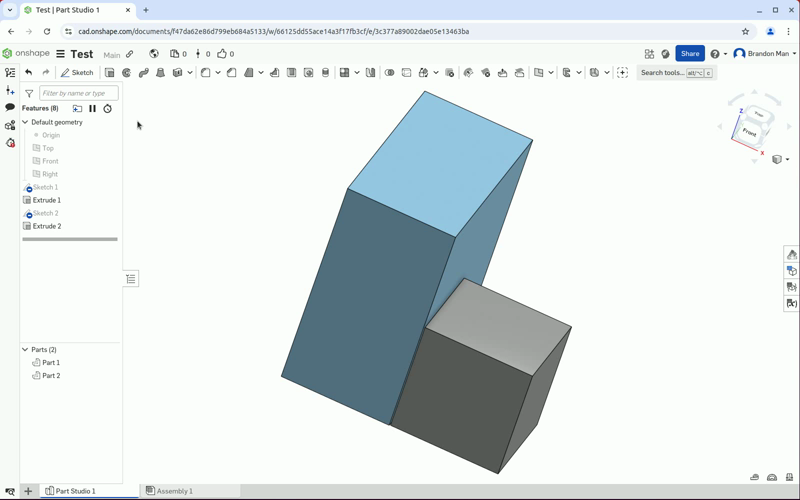
key(left, 2)
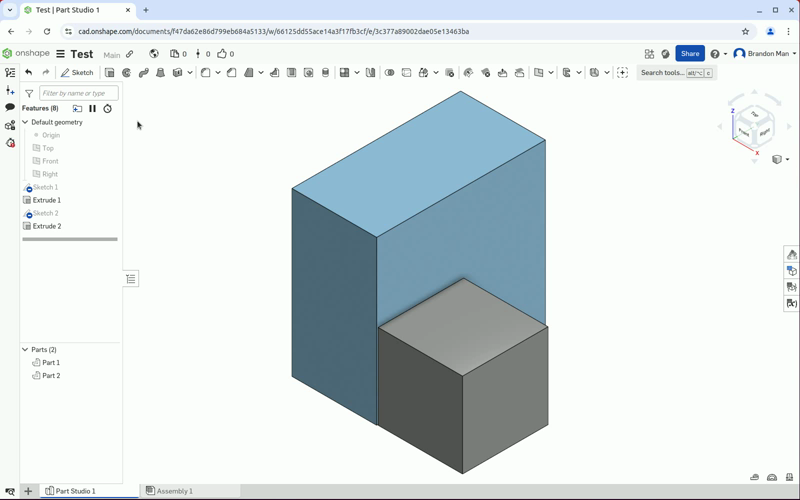
mouse_move(73, 189)
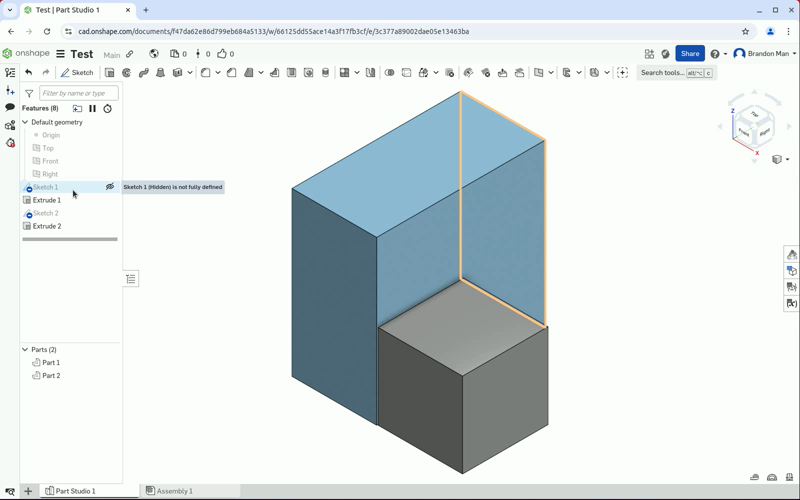
click(73, 189)